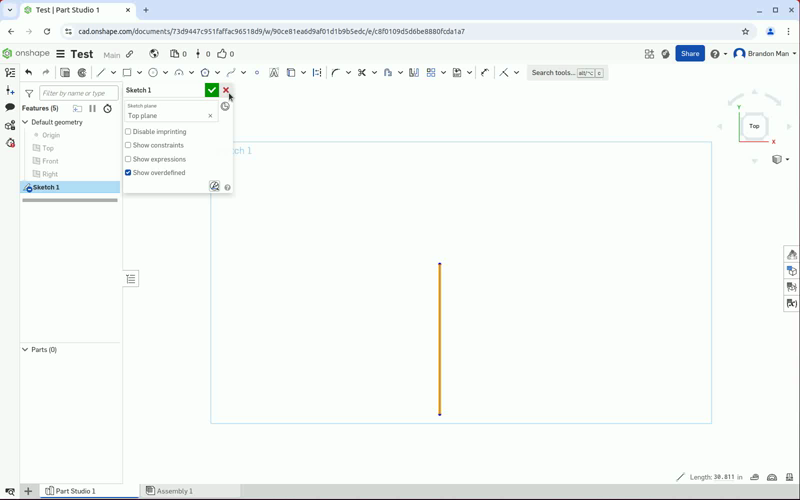
key(shift+h)
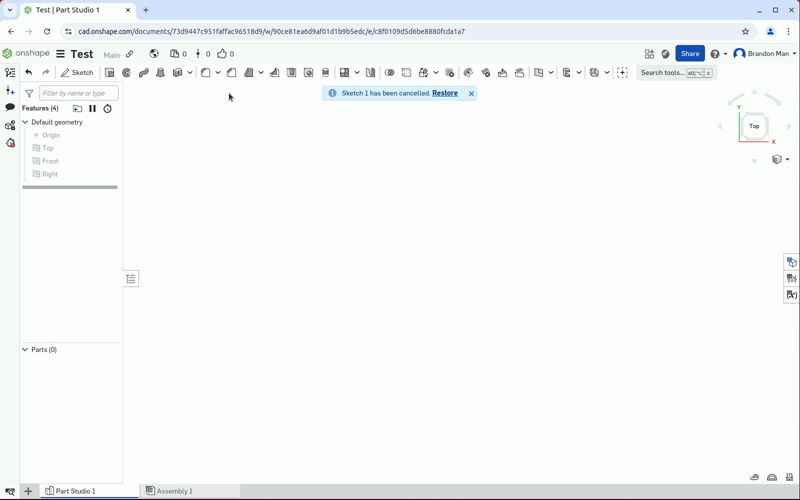
mouse_move(73, 352)
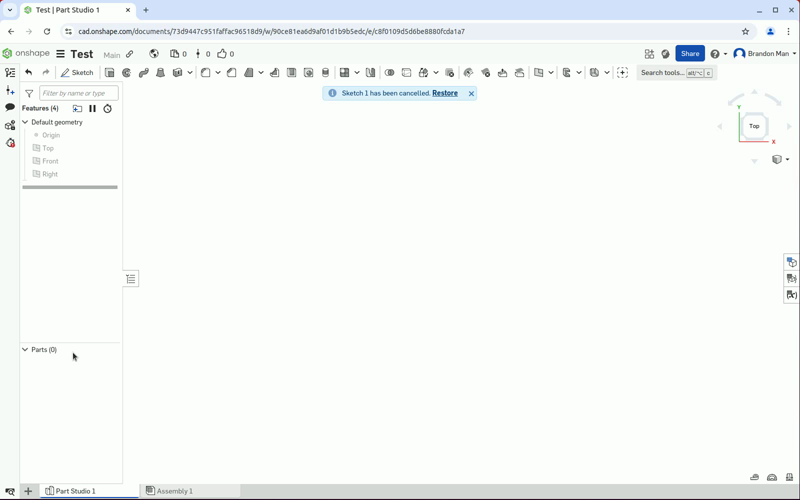
key(y)
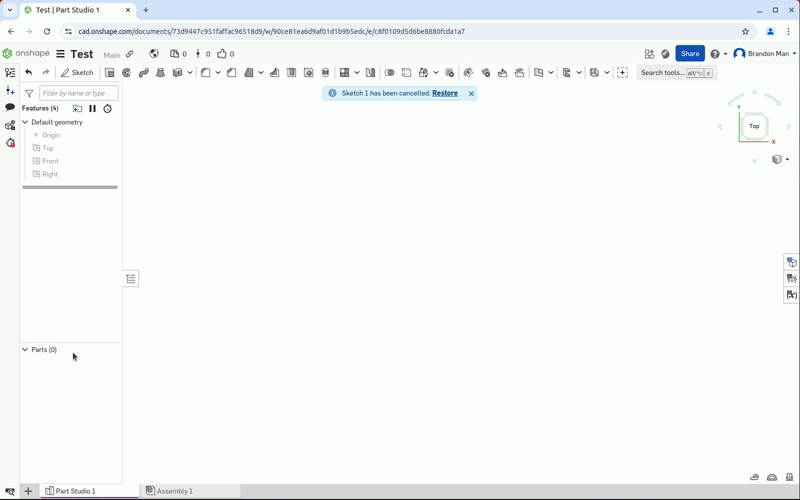
key(shift+p)
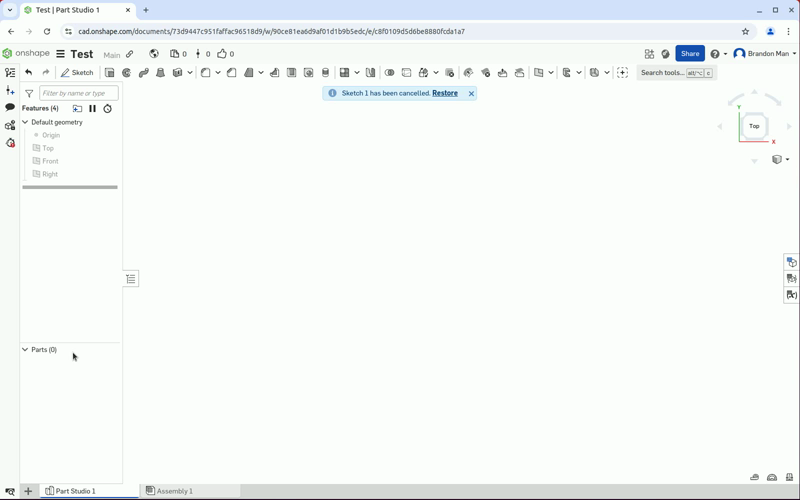
key(space)
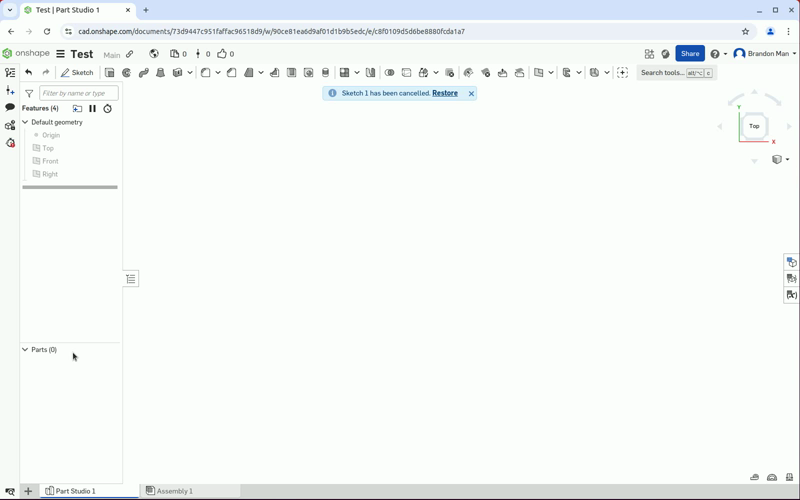
key_down(shift)
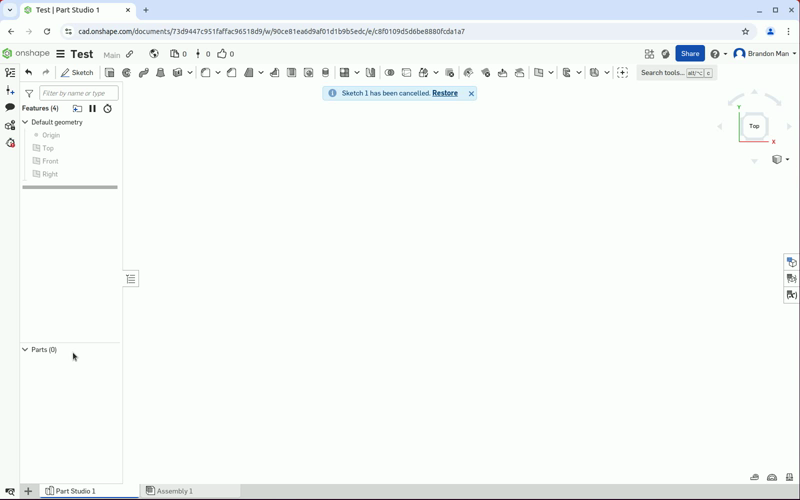
key(up)
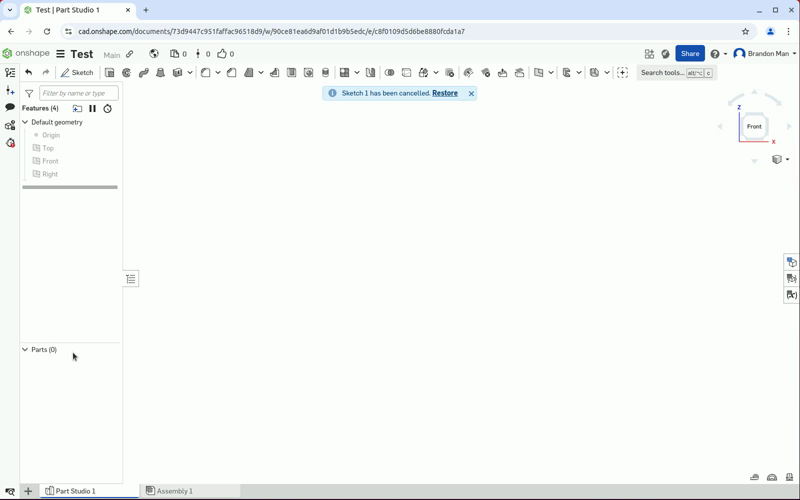
key_up(shift)
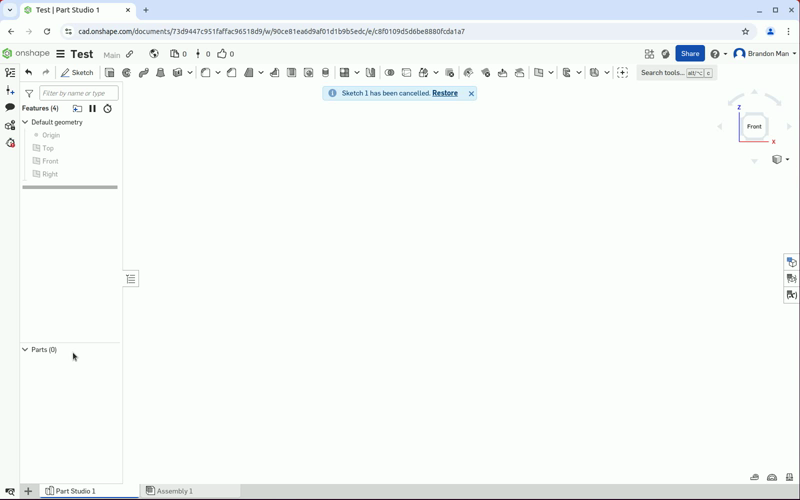
mouse_move(73, 352)
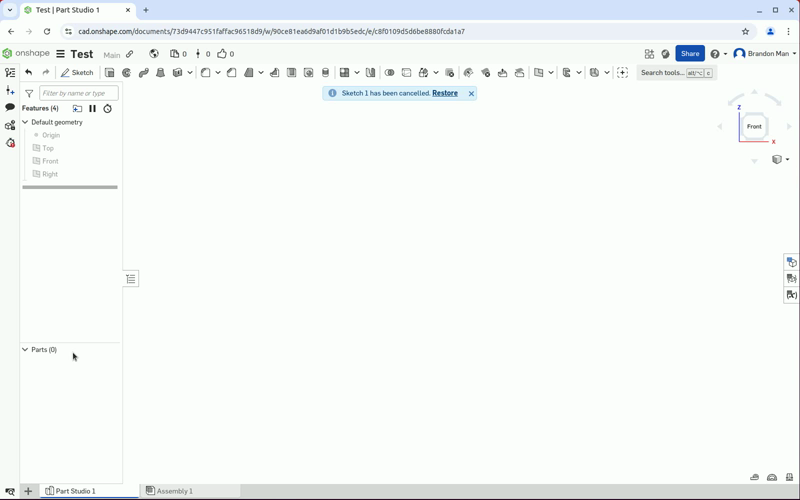
key(shift+y)
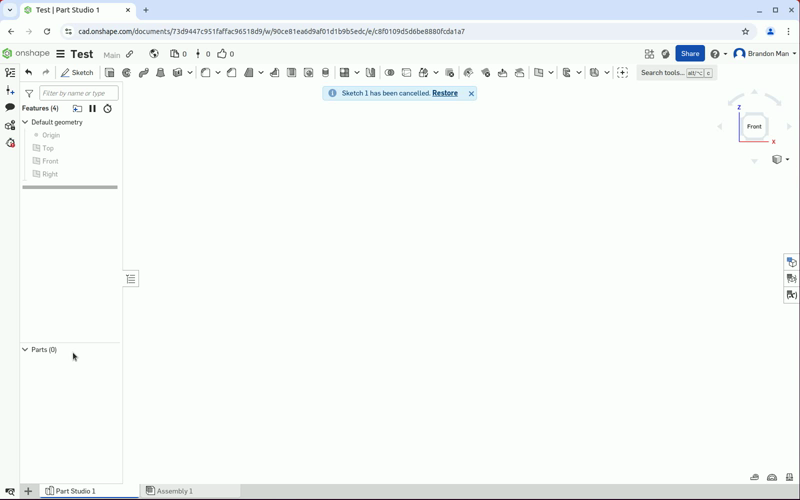
key(shift+s)
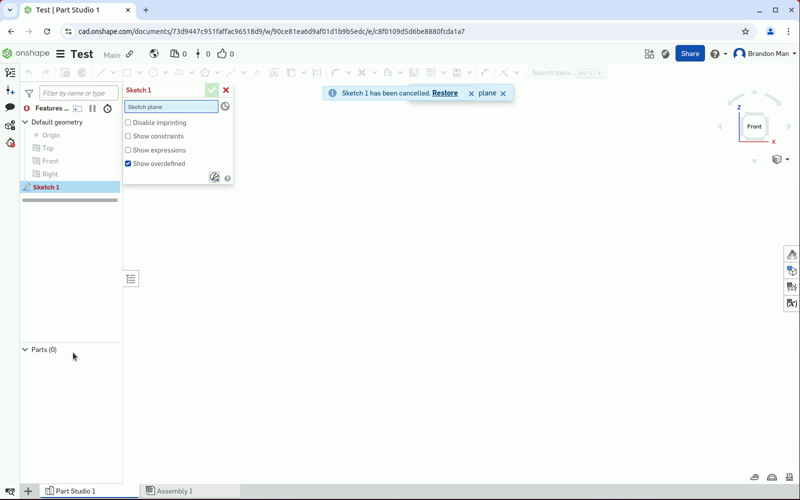
mouse_move(73, 163)
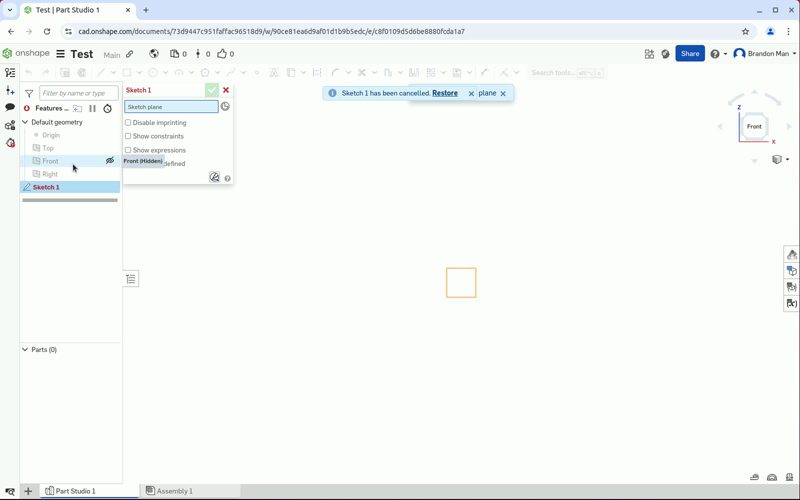
click(73, 163)
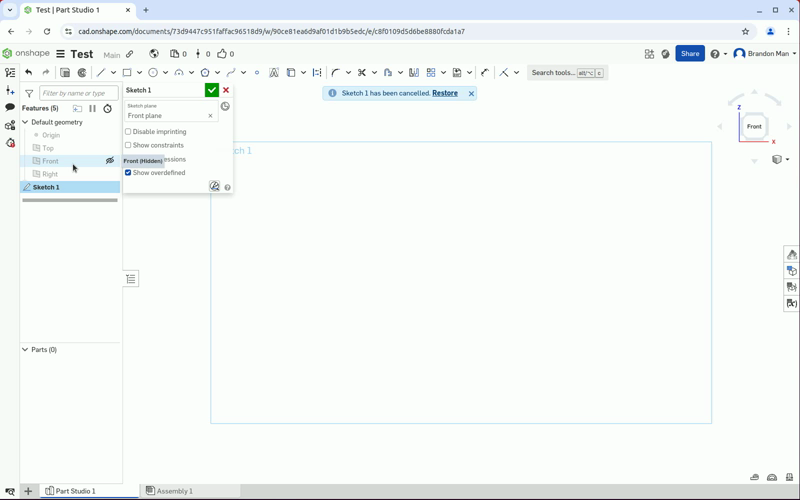
mouse_move(73, 352)
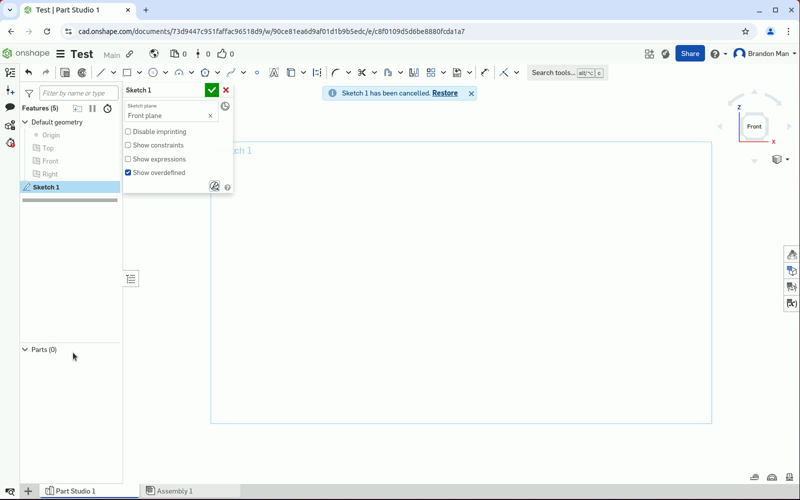
key(y)
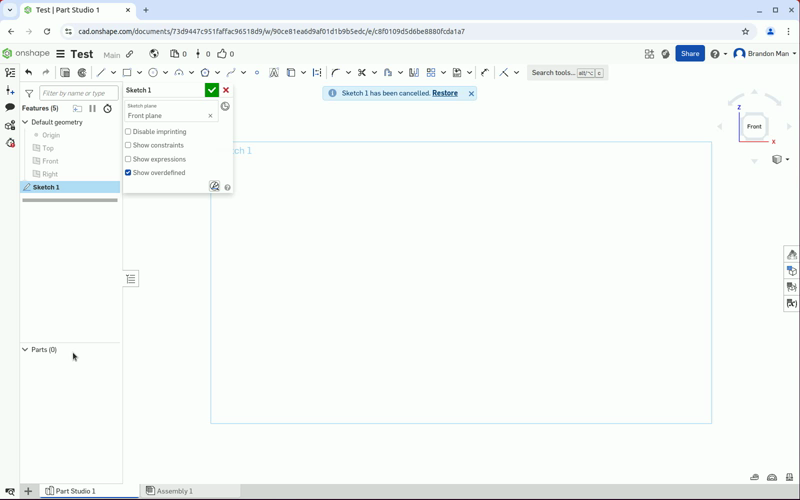
key(l)
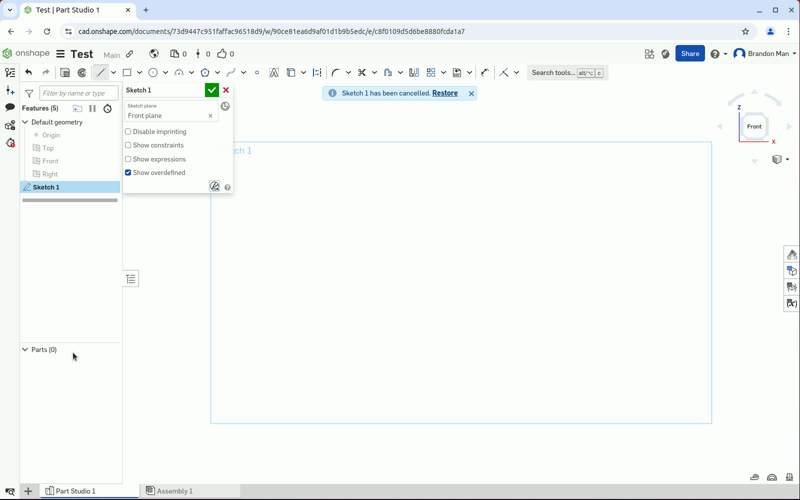
key_down(shift)
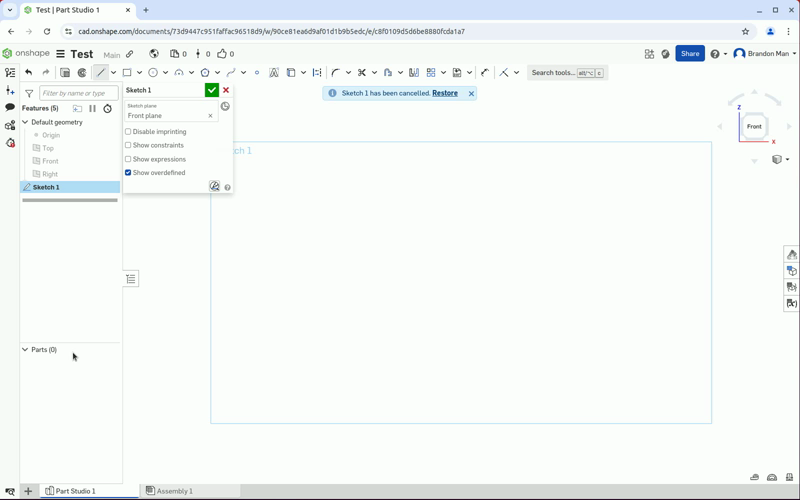
mouse_move(364, 282)
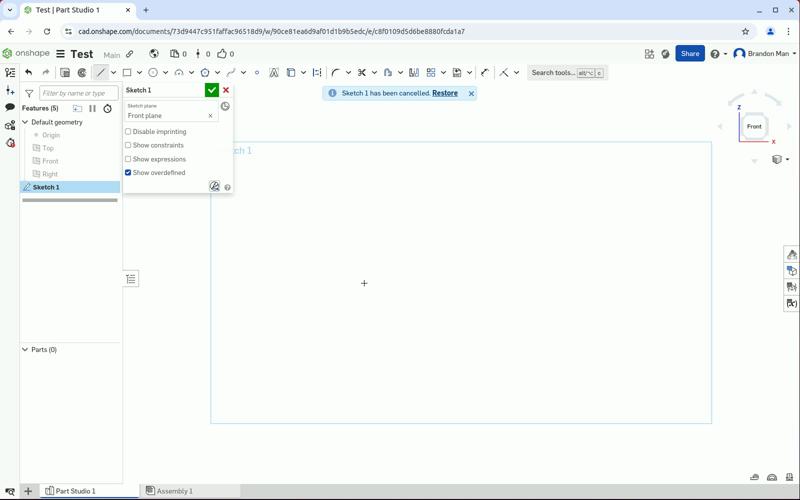
click(364, 282)
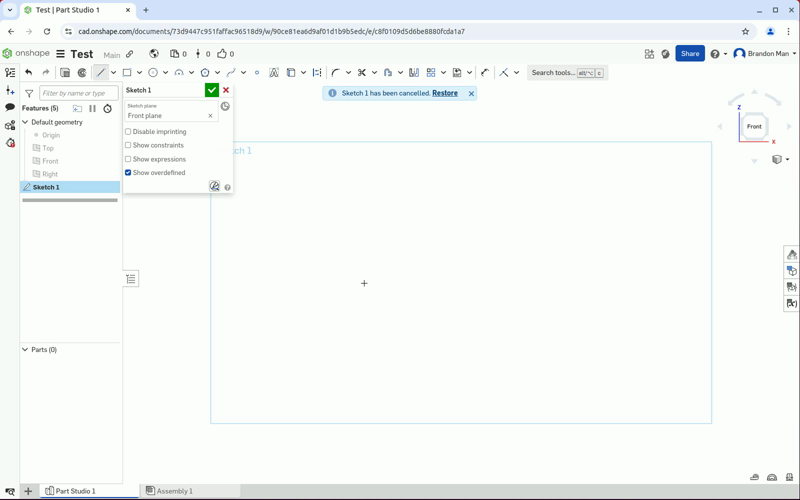
key_up(shift)
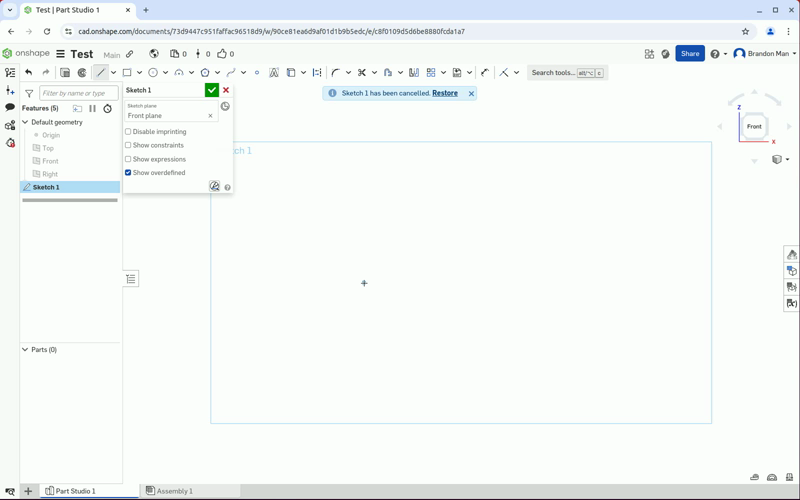
key_down(shift)
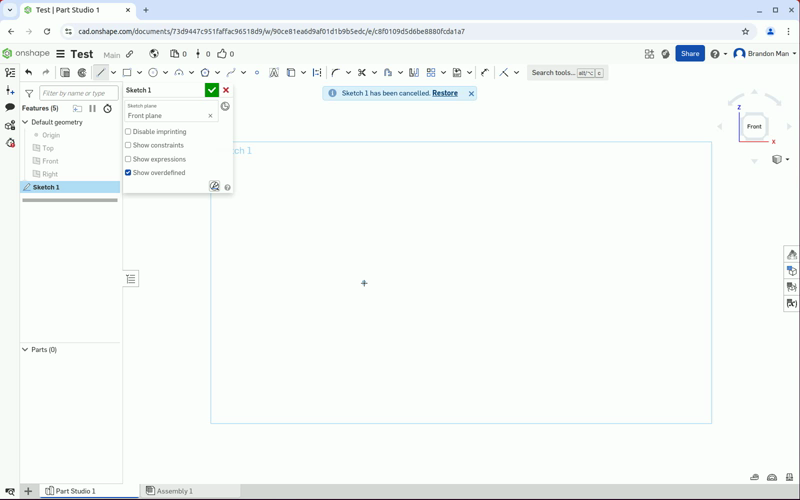
mouse_move(464, 282)
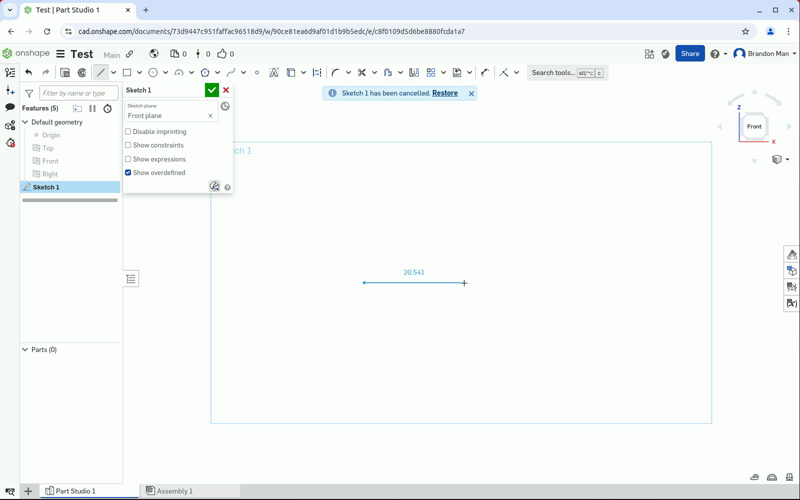
click(464, 282)
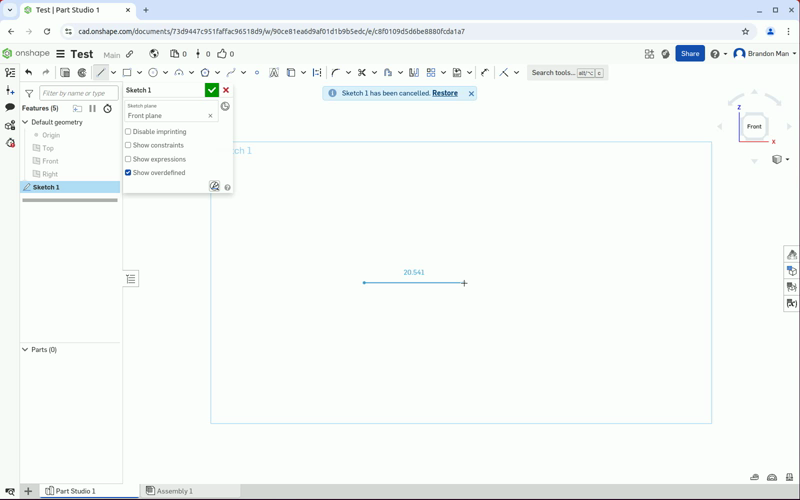
key_up(shift)
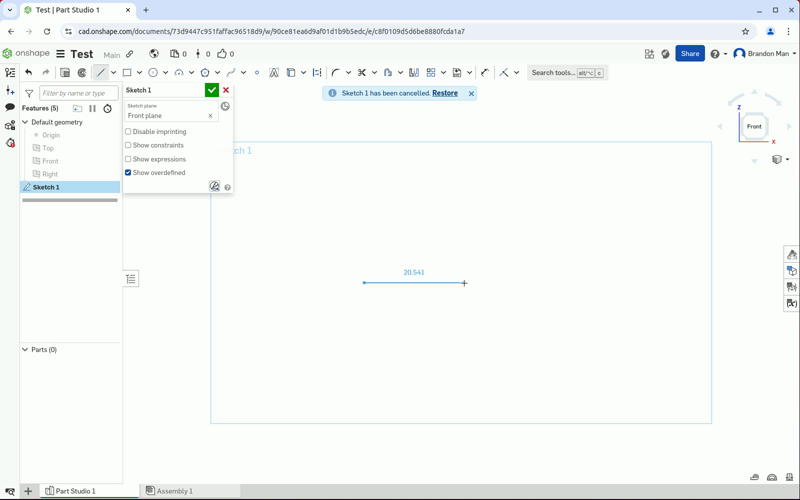
key_down(shift)
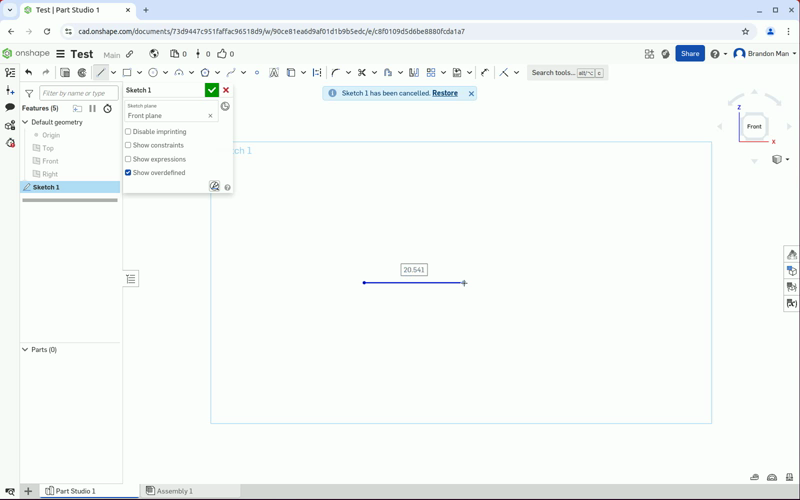
mouse_move(464, 170)
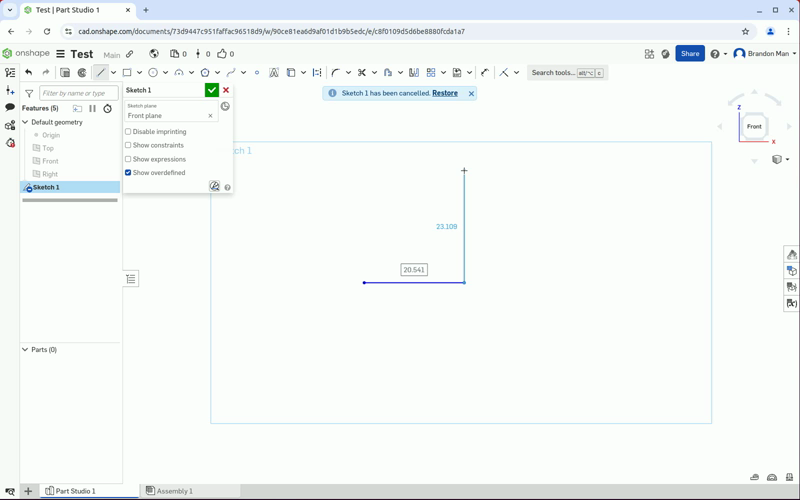
click(464, 170)
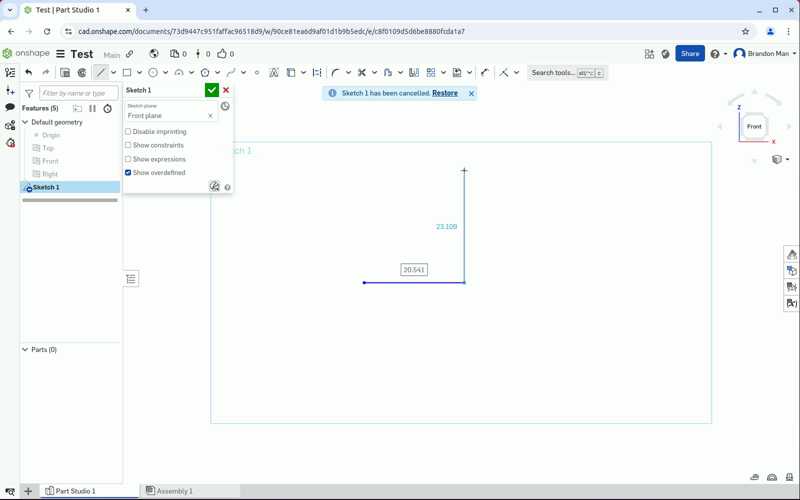
key_up(shift)
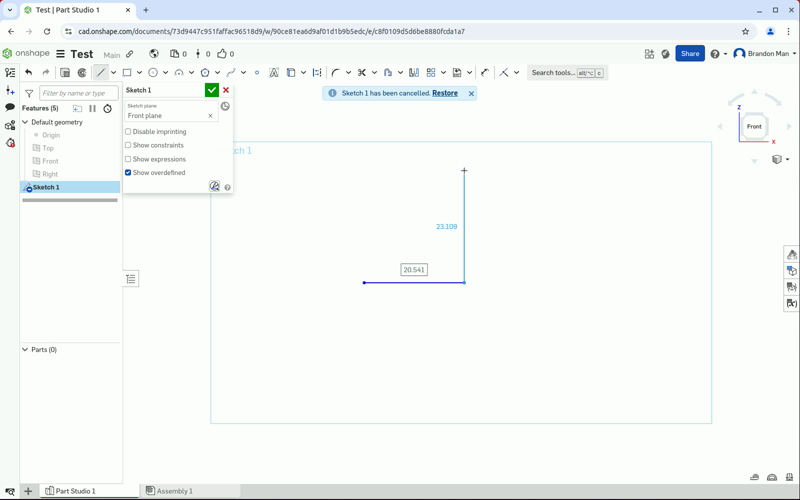
key_down(shift)
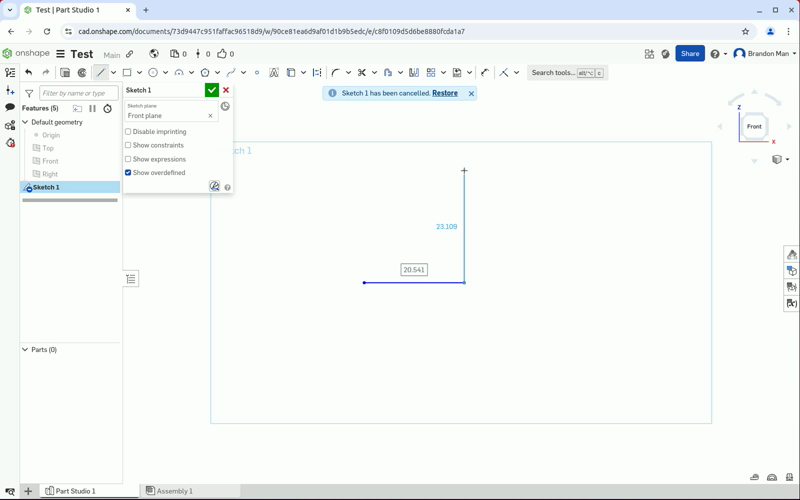
mouse_move(494, 170)
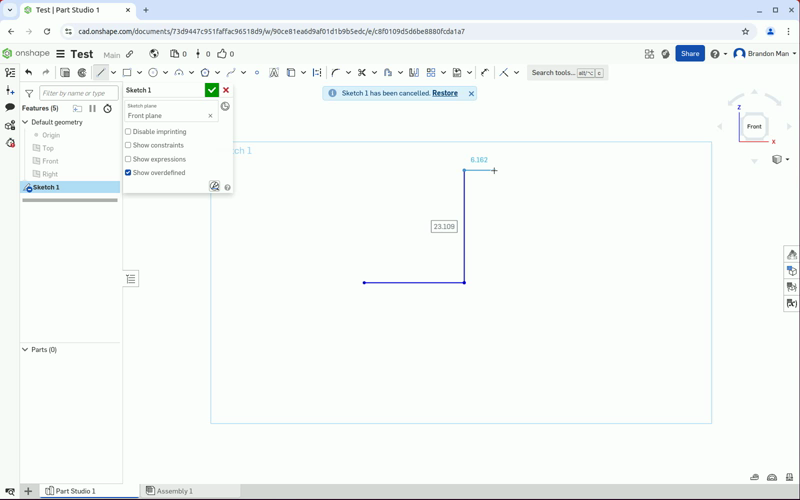
mouse_move(431, 170)
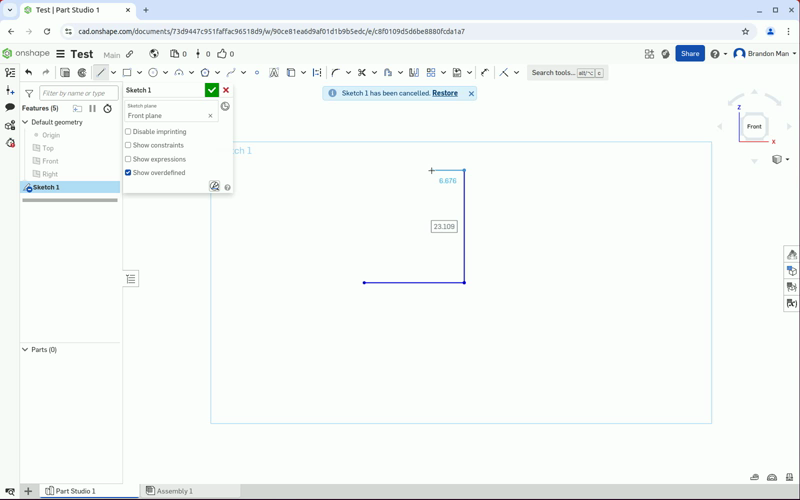
click(431, 170)
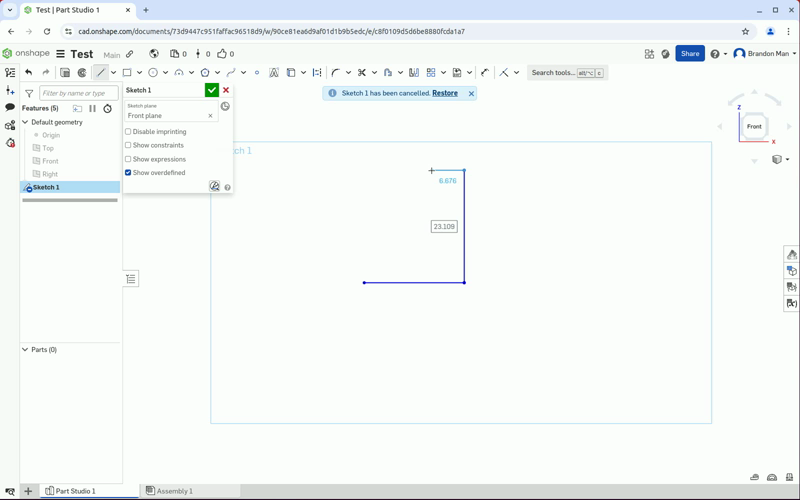
key_up(shift)
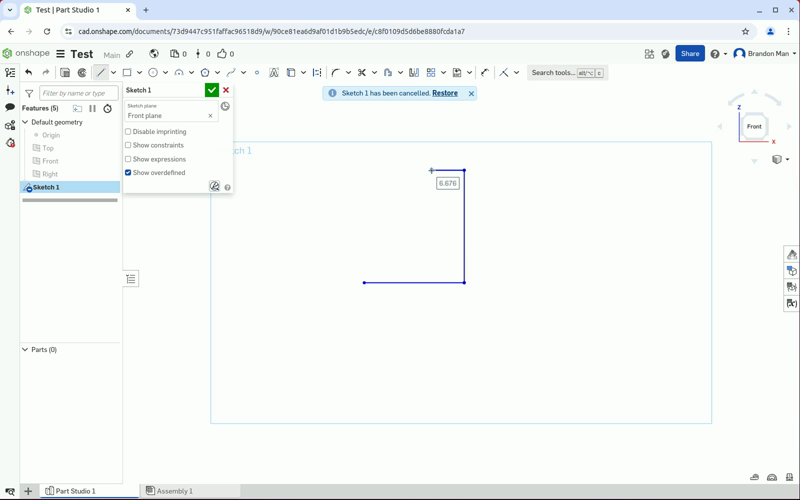
key_down(shift)
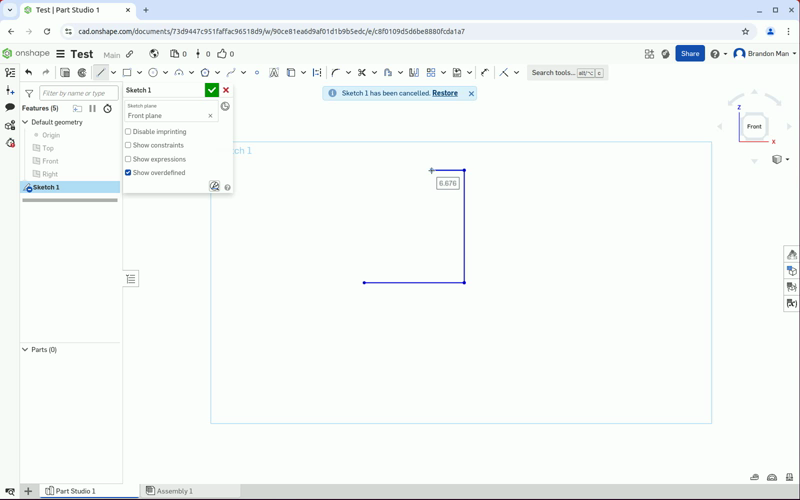
mouse_move(431, 266)
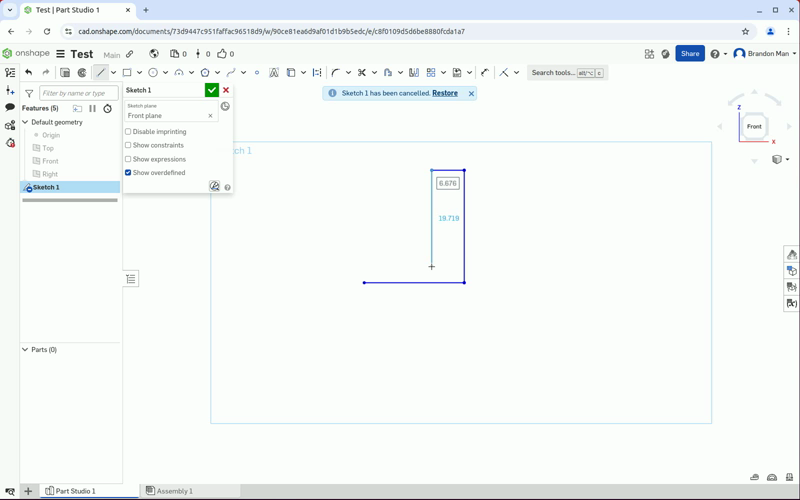
click(431, 266)
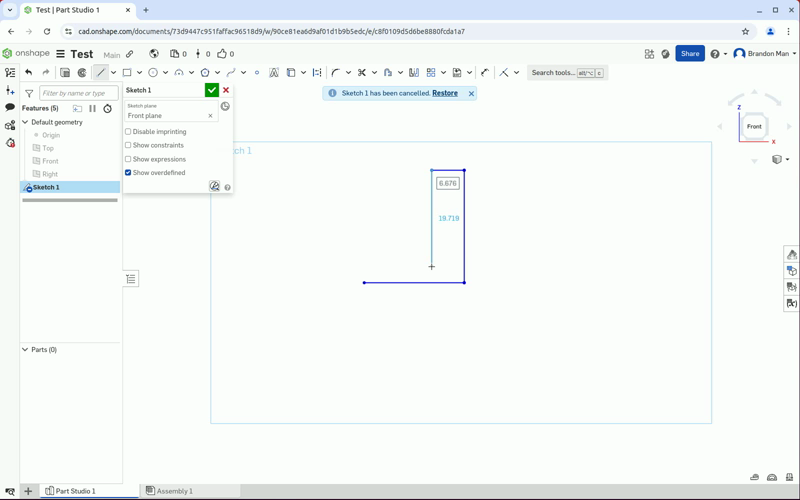
key_up(shift)
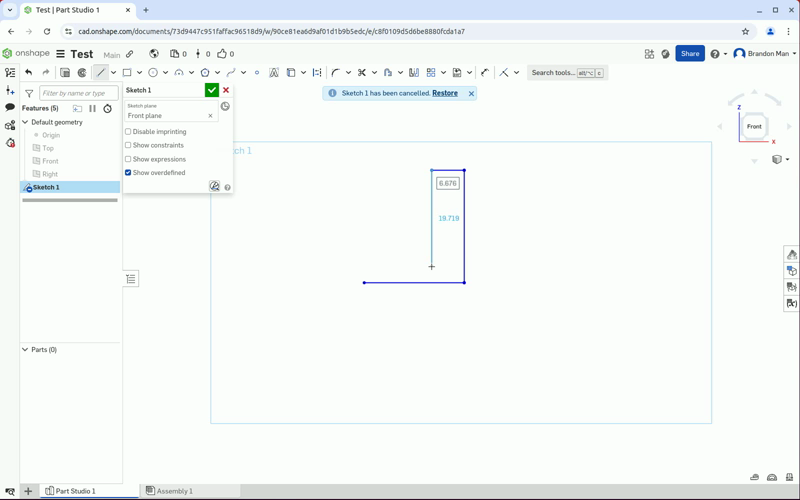
key_down(shift)
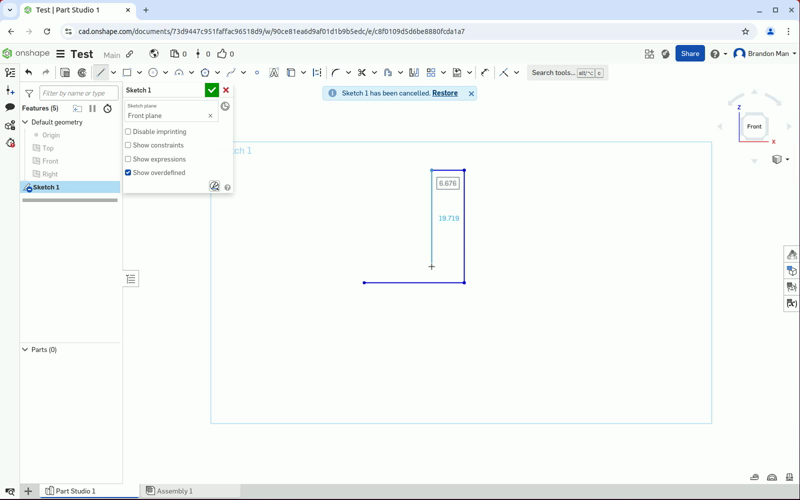
mouse_move(461, 266)
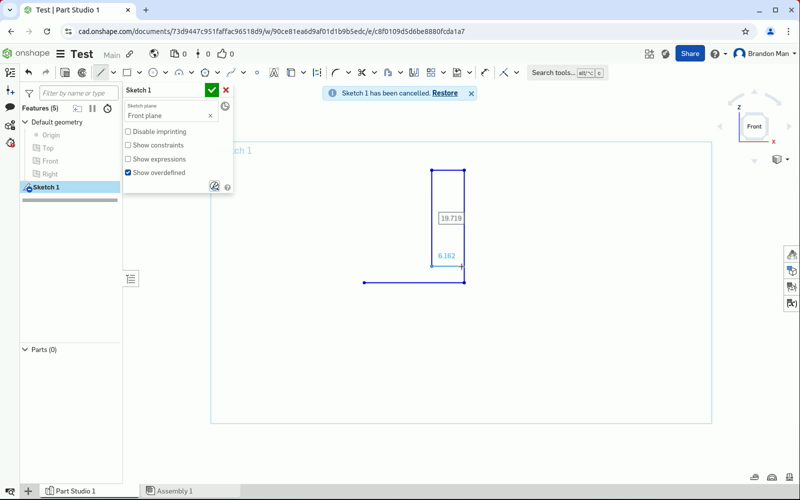
mouse_move(381, 266)
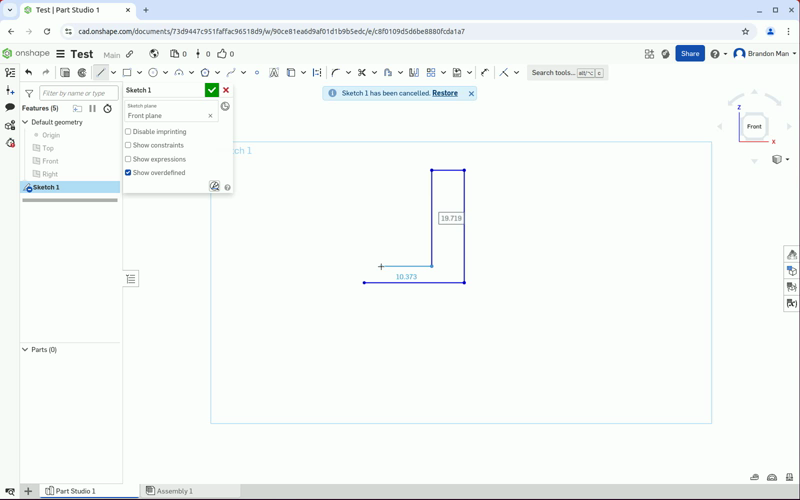
click(381, 266)
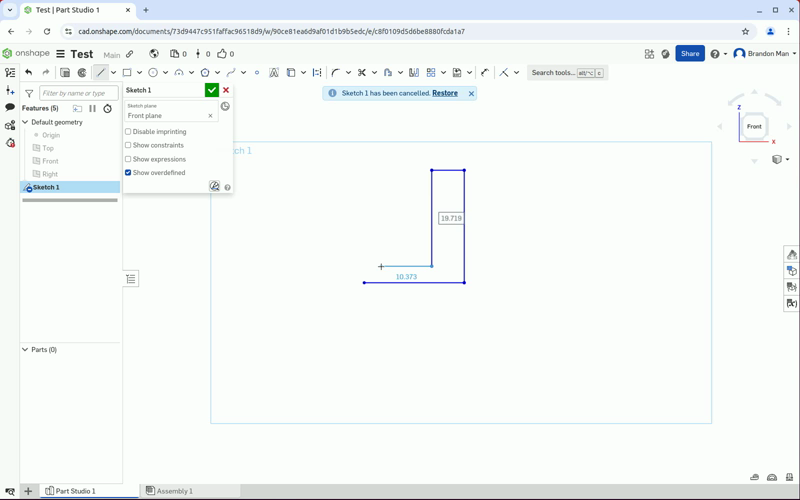
key_up(shift)
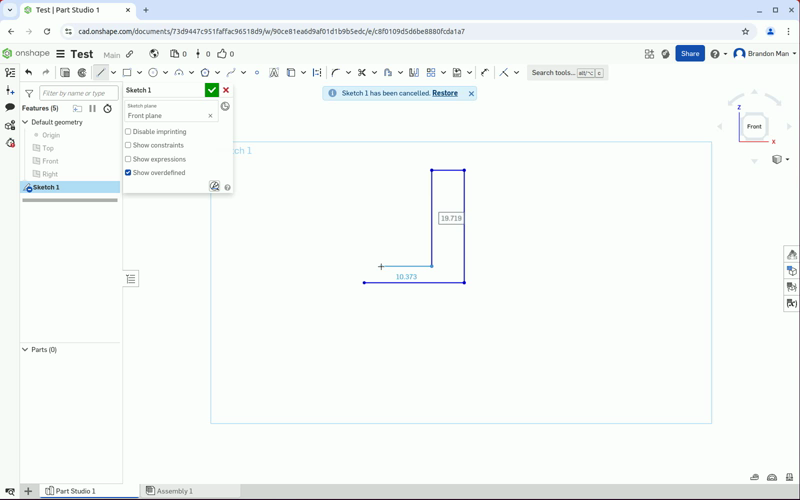
key_down(shift)
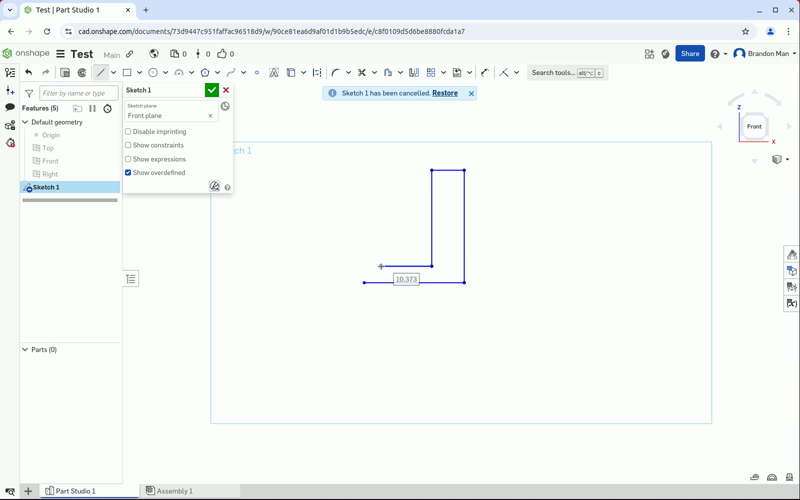
mouse_move(381, 170)
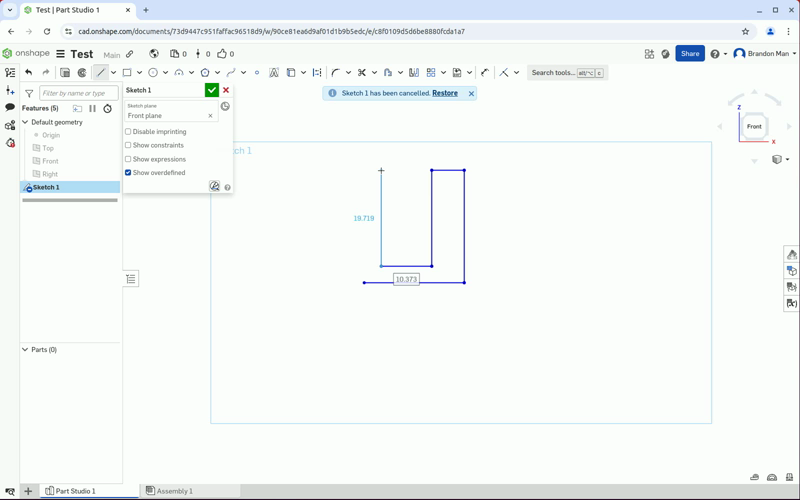
click(381, 170)
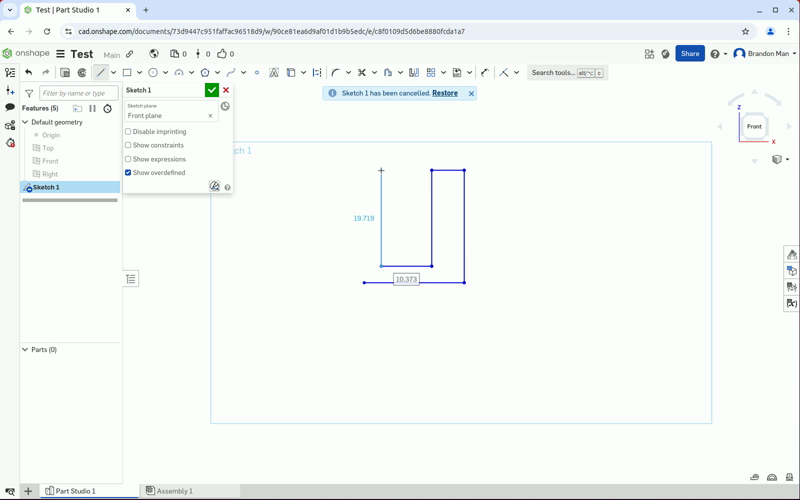
key_up(shift)
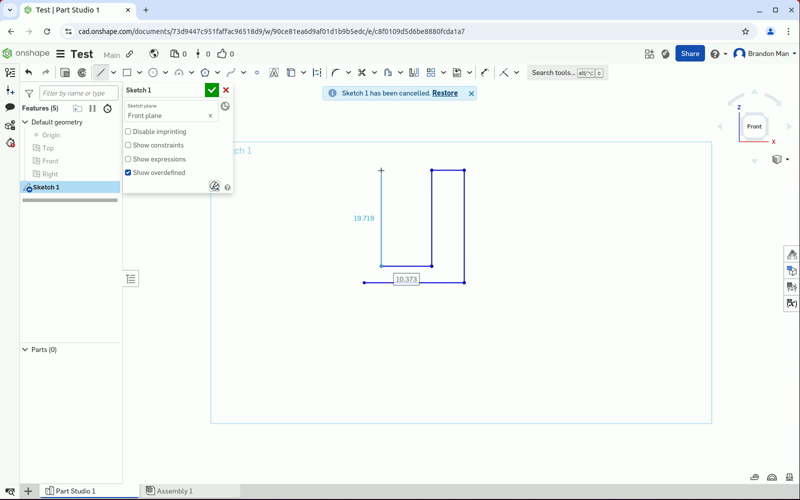
key_down(shift)
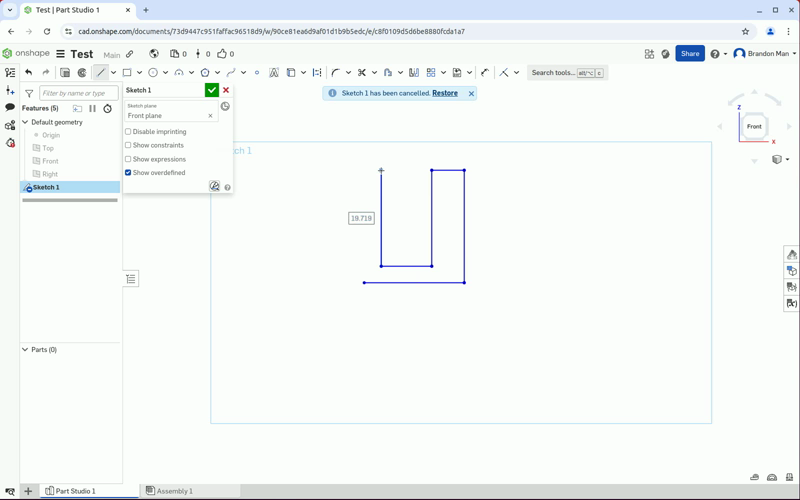
mouse_move(411, 170)
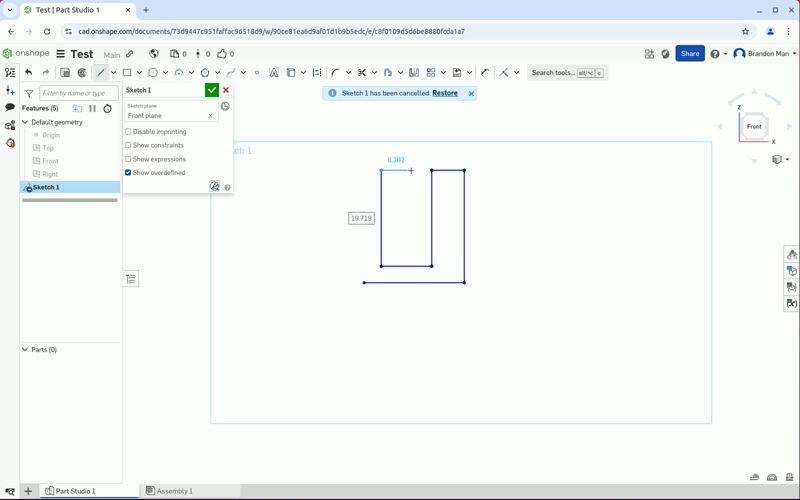
mouse_move(364, 170)
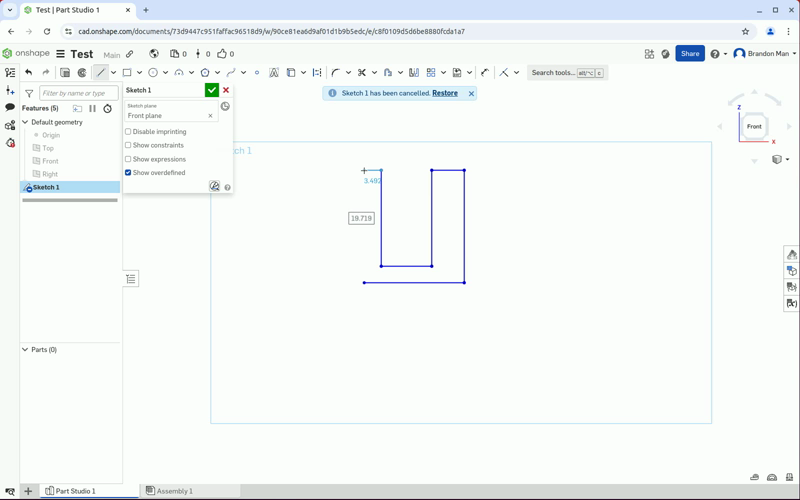
click(364, 170)
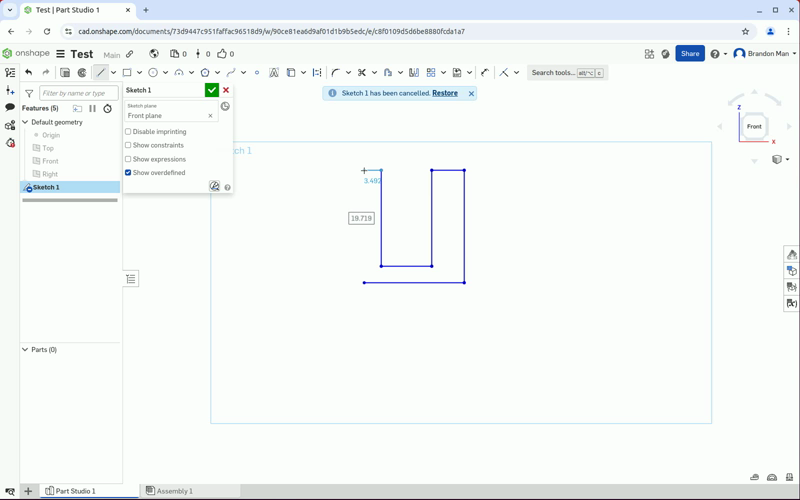
key_up(shift)
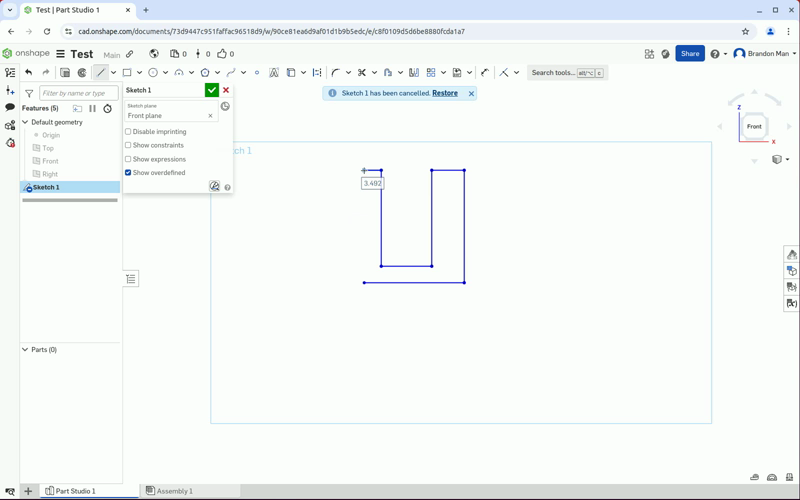
key_down(shift)
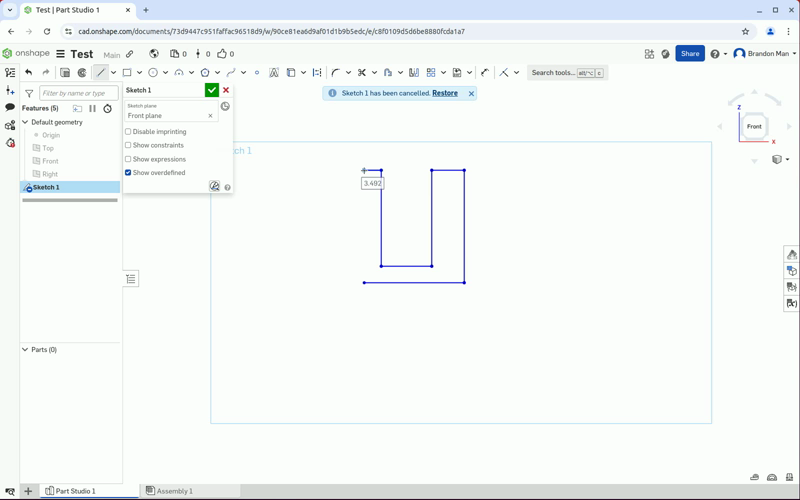
mouse_move(364, 282)
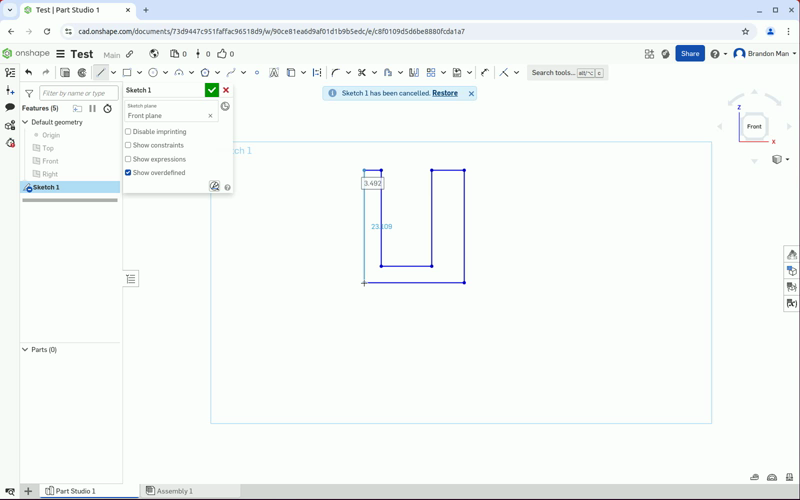
key_up(shift)
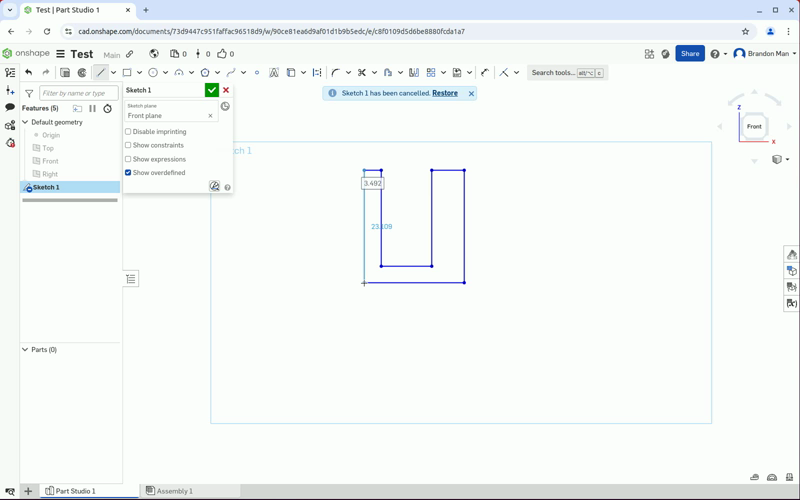
click(364, 282)
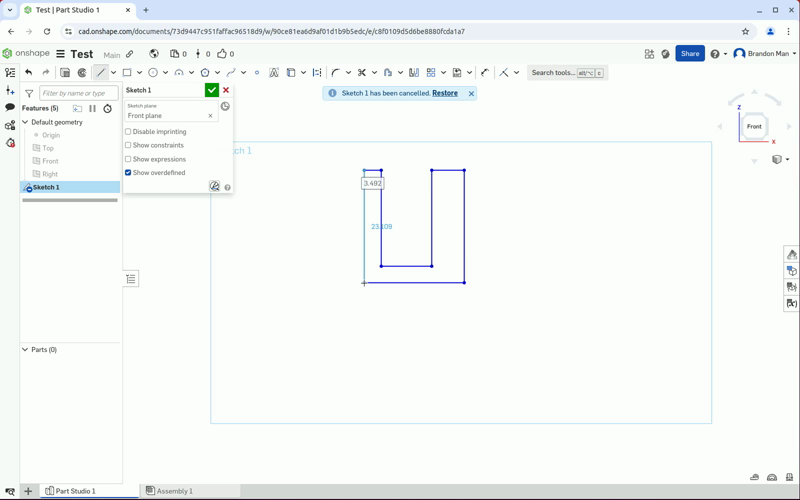
key(esc)
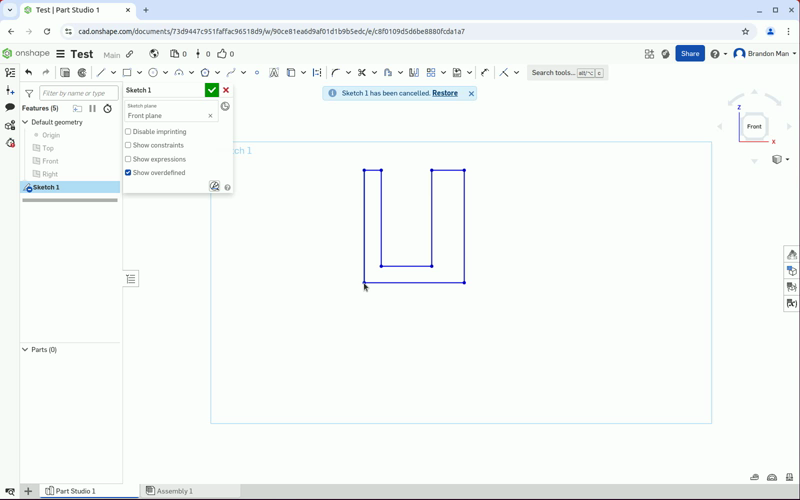
mouse_move(441, 222)
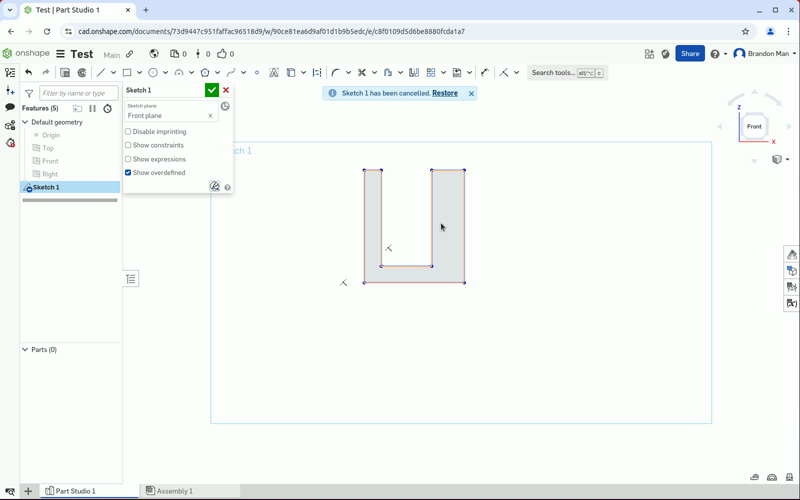
click(441, 222)
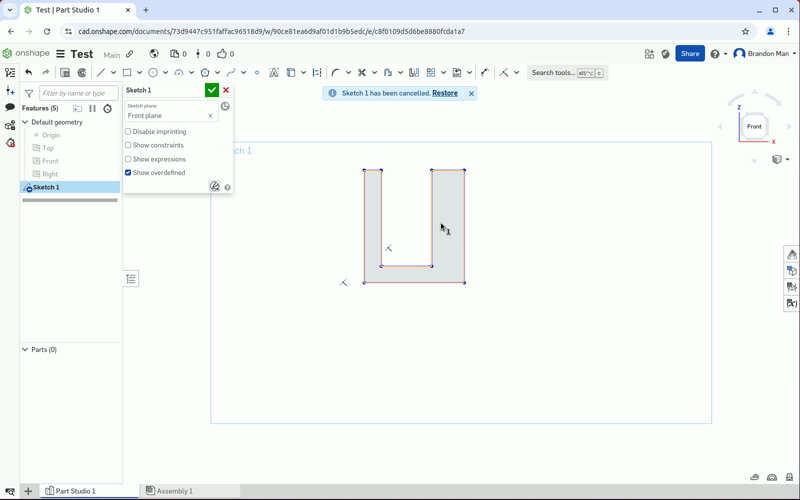
mouse_move(73, 352)
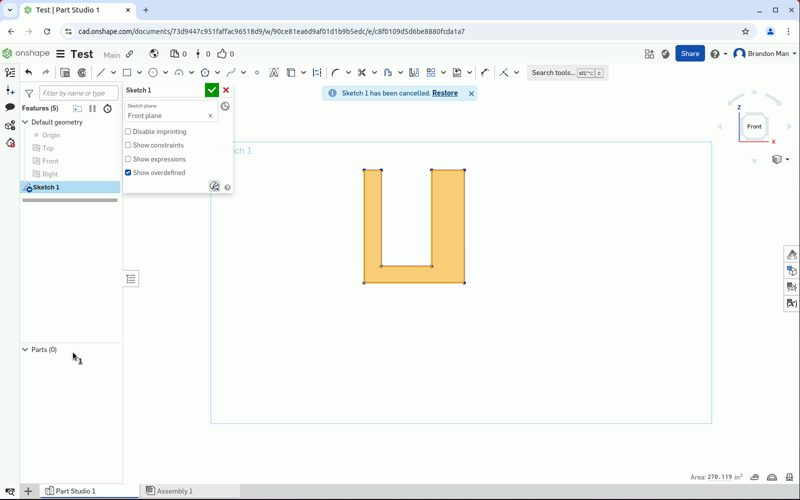
key(shift+y)
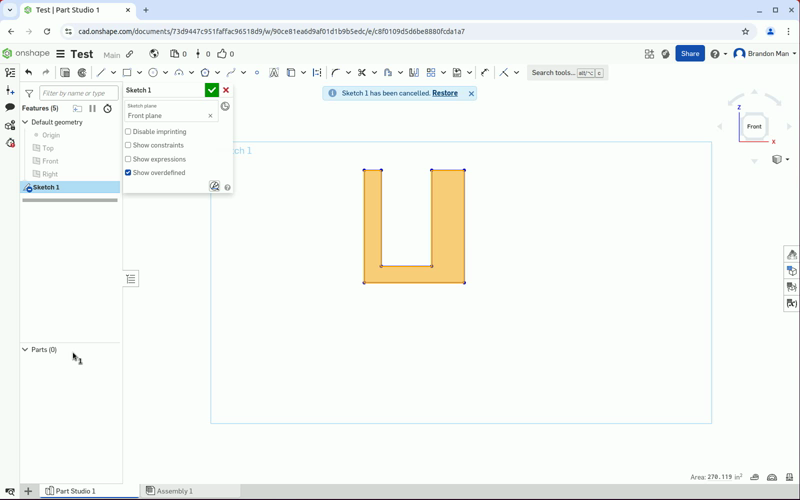
key(shift+e)
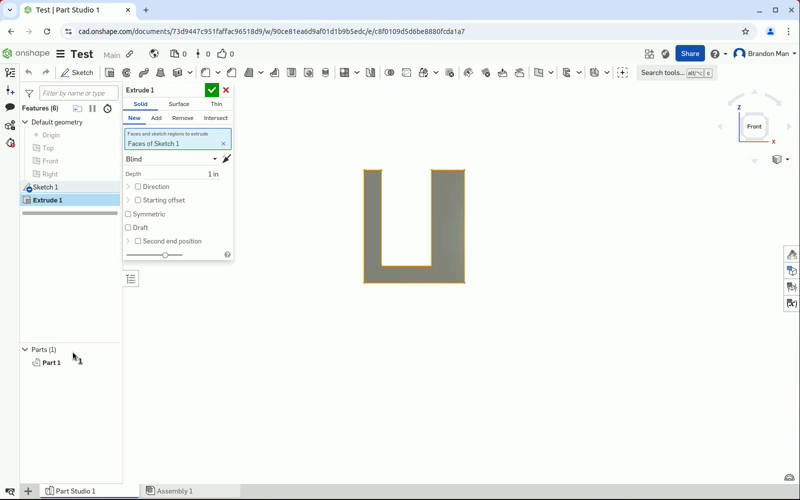
mouse_move(143, 106)
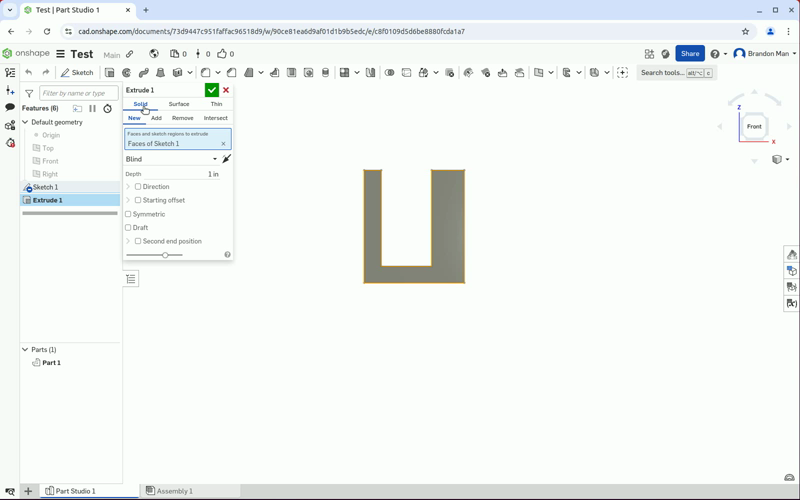
click(143, 106)
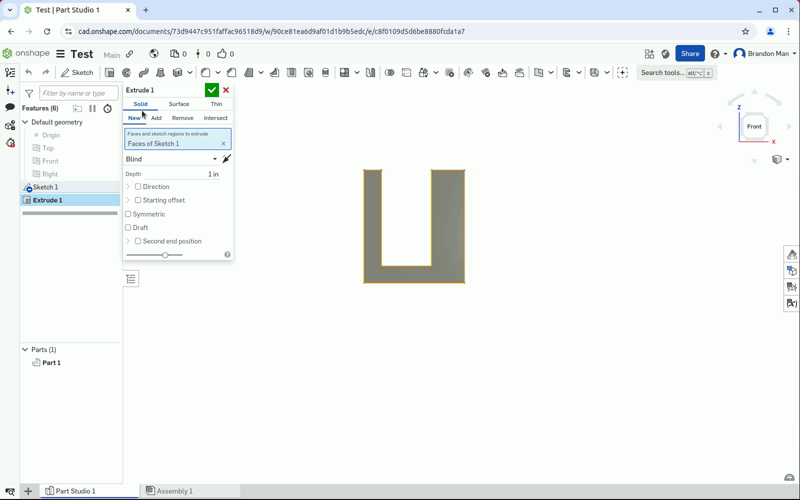
mouse_move(137, 120)
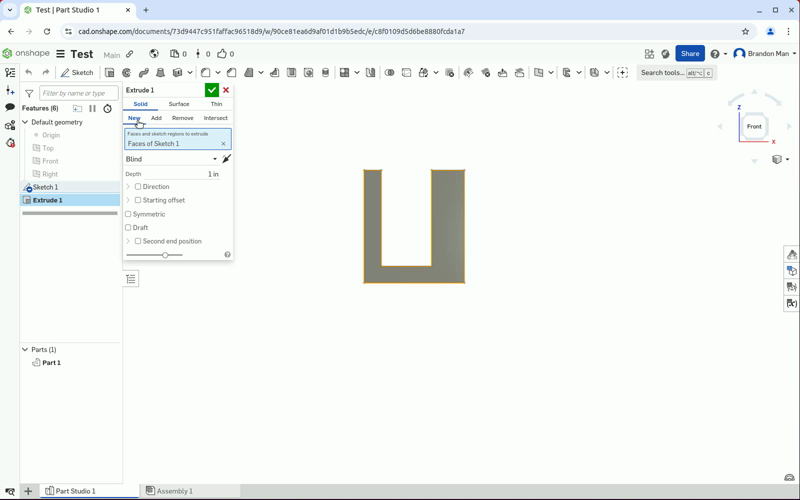
click(137, 120)
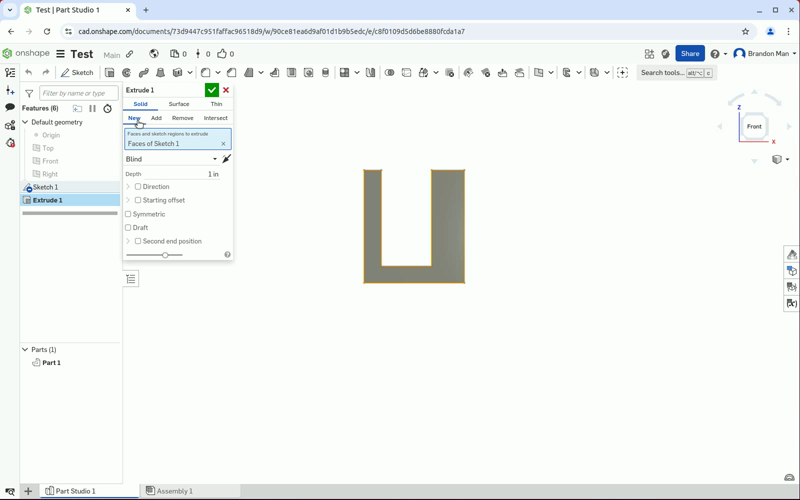
key(tab, 4)
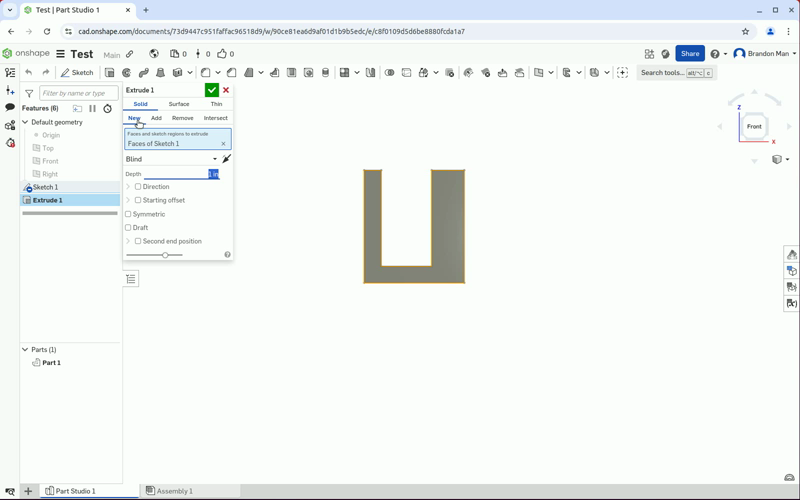
text(26.478)
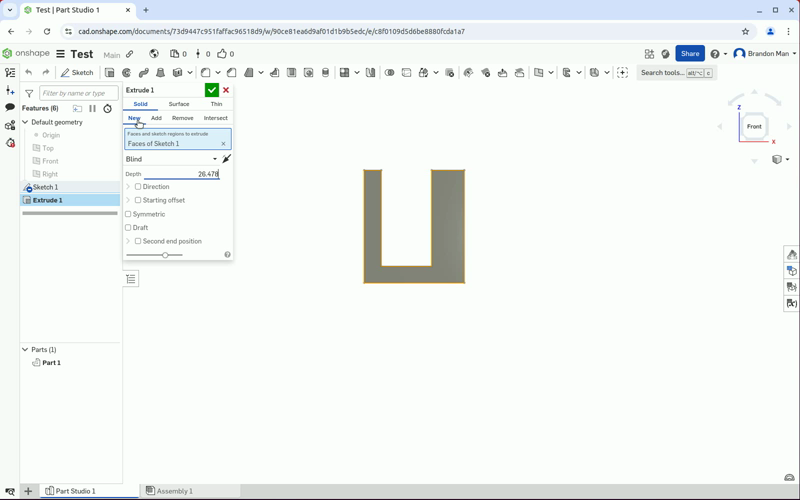
key(tab, 3)
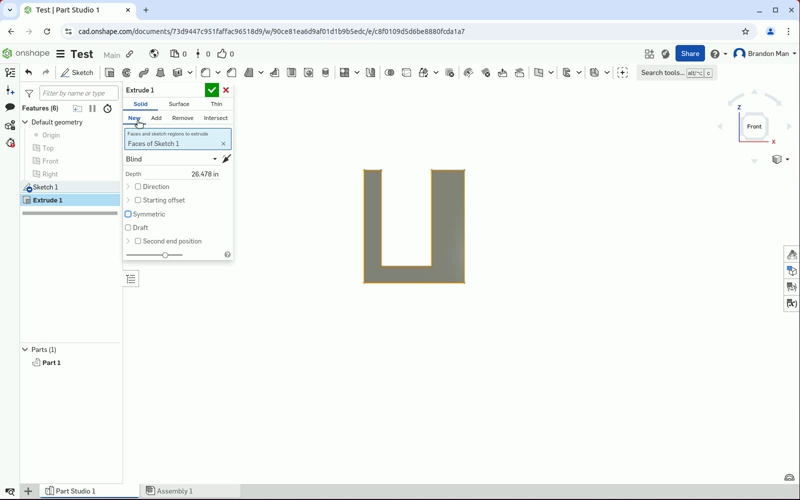
key(space)
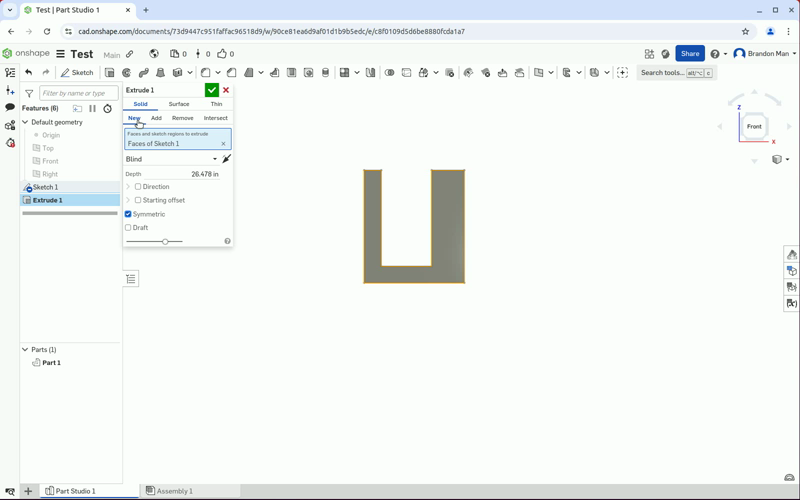
key(enter)
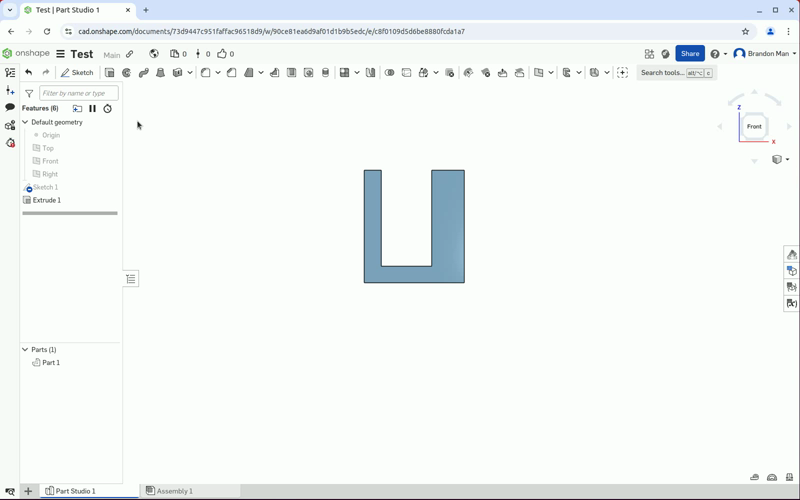
key(shift+h)
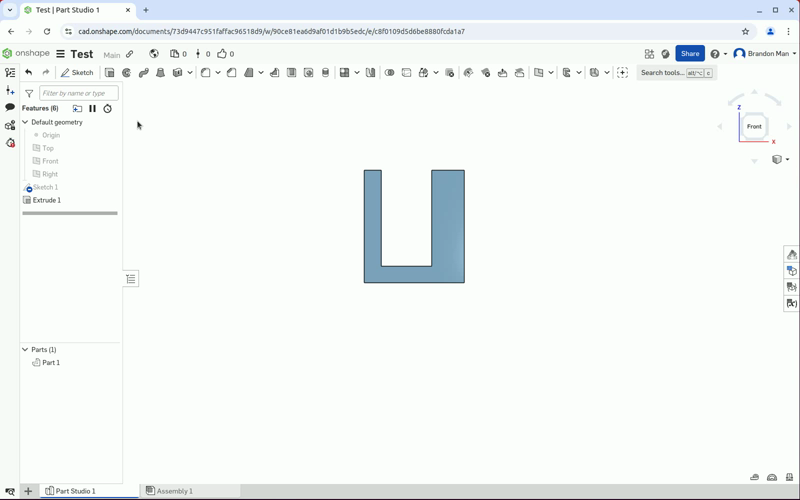
key(shift+h)
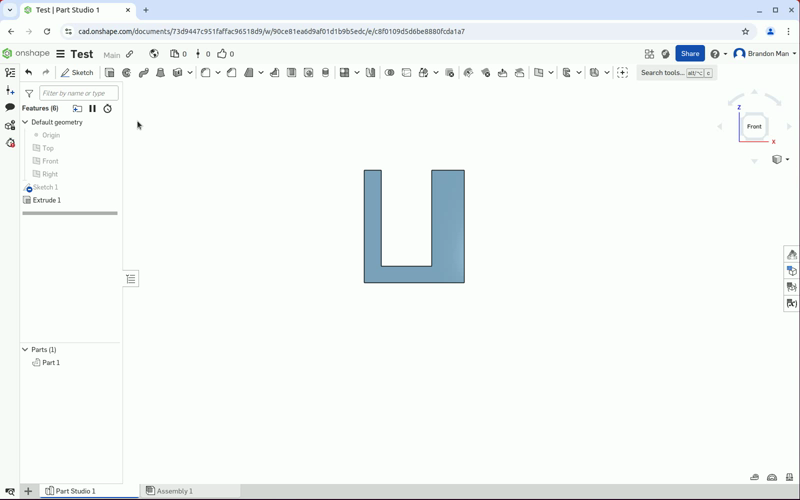
mouse_move(73, 189)
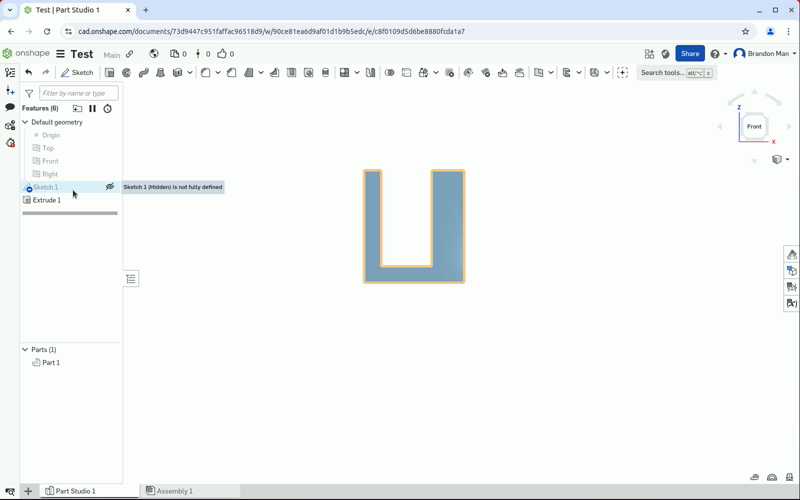
click(73, 189)
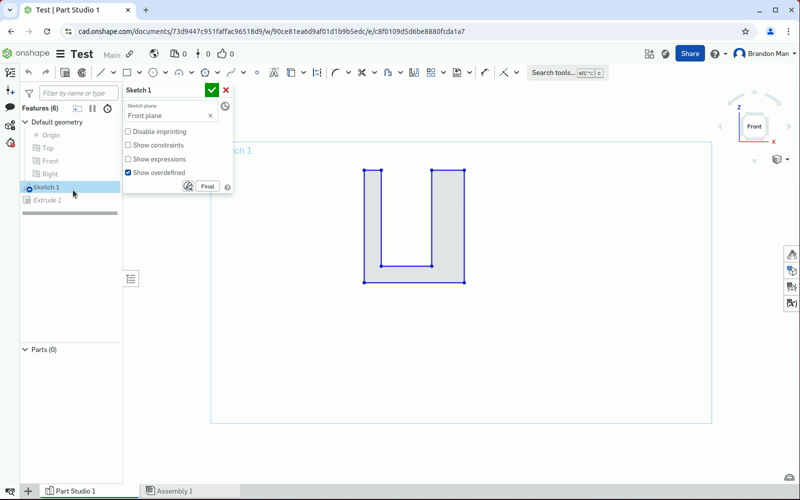
mouse_move(229, 92)
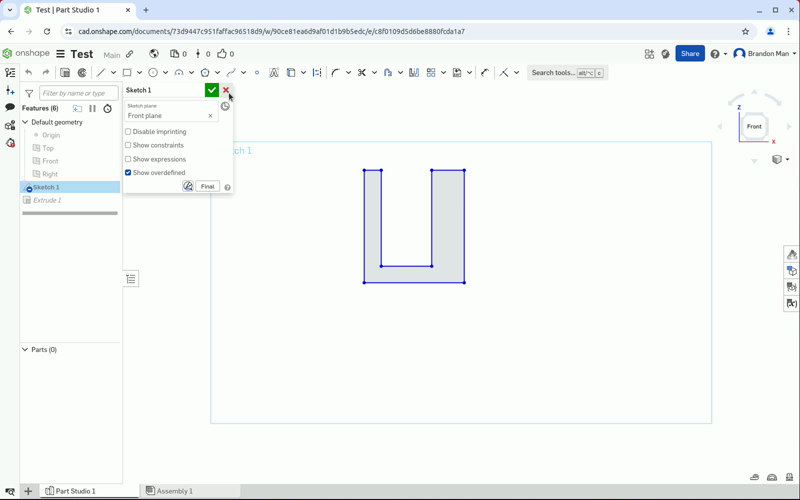
click(229, 92)
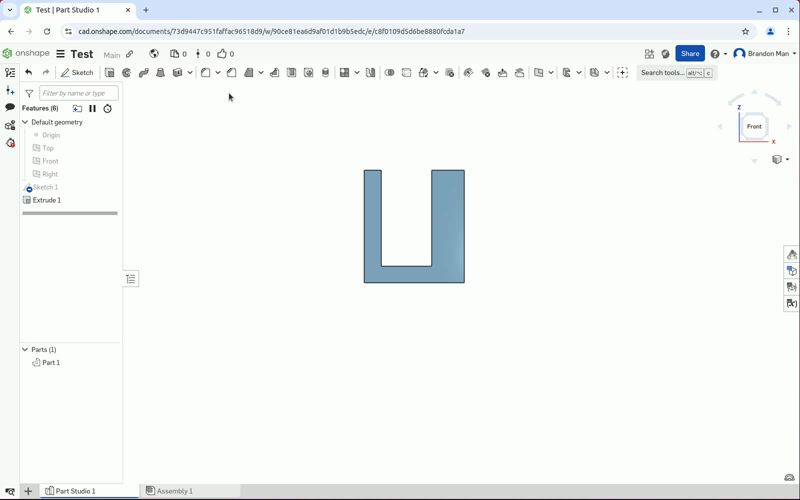
mouse_move(73, 352)
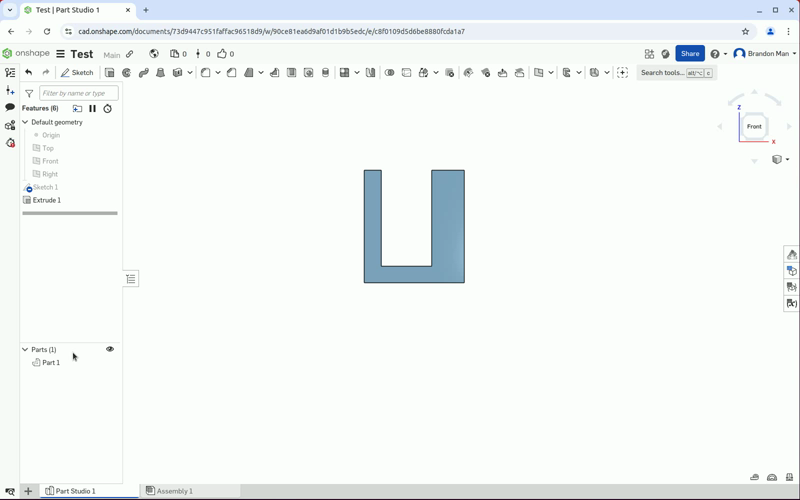
key(y)
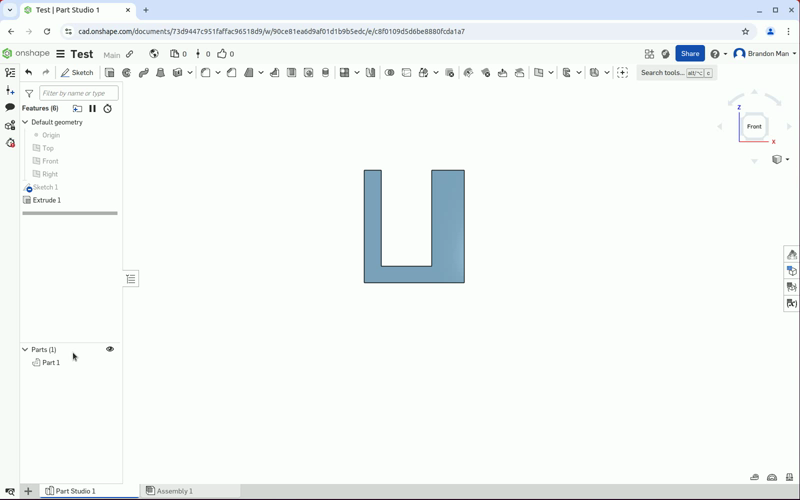
key(shift+p)
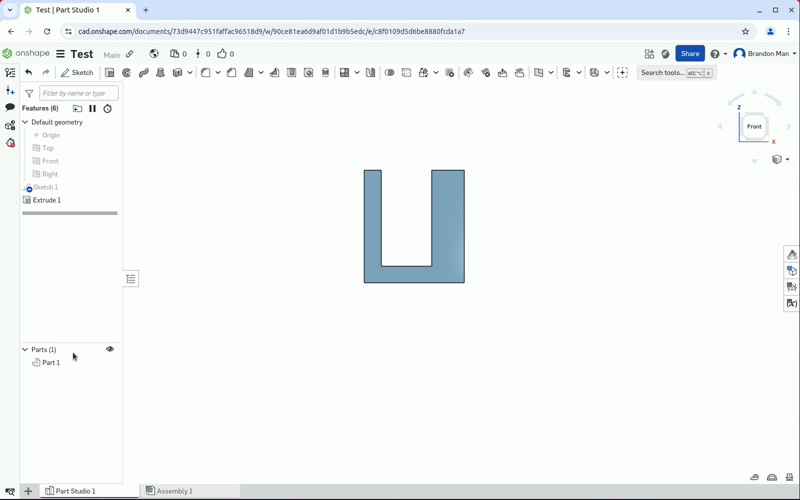
key(space)
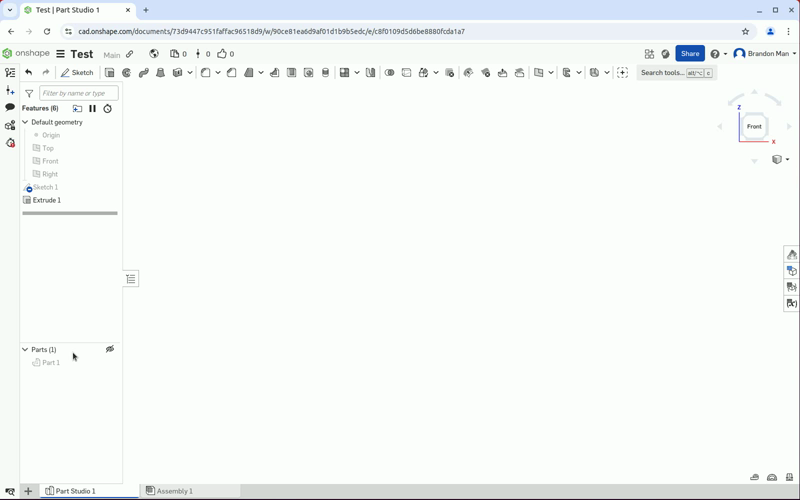
key_down(shift)
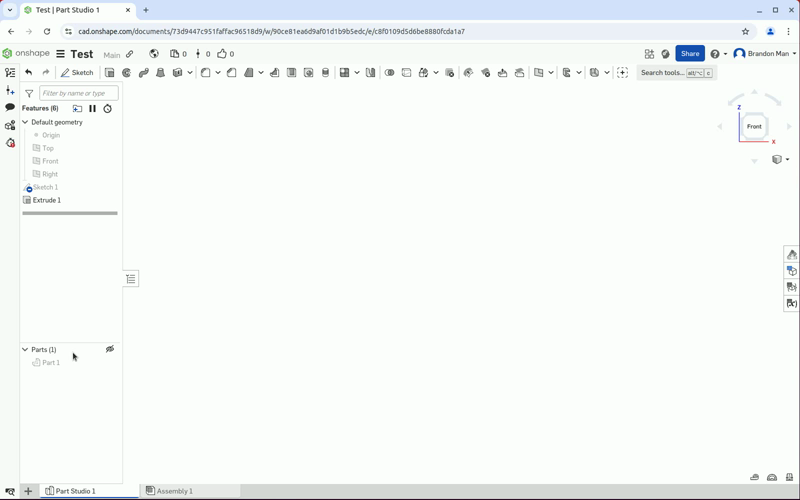
key(left)
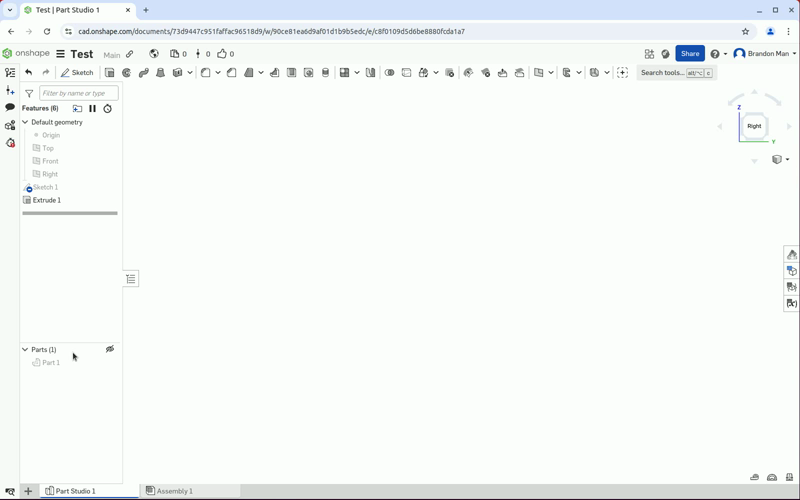
key_up(shift)
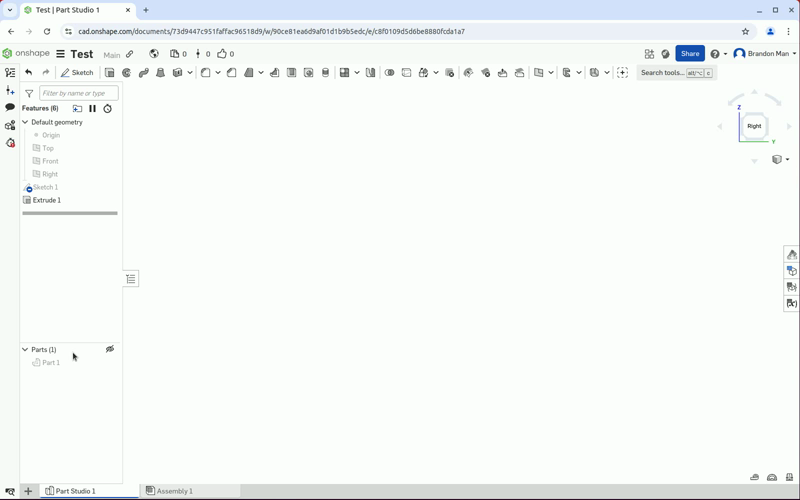
mouse_move(73, 352)
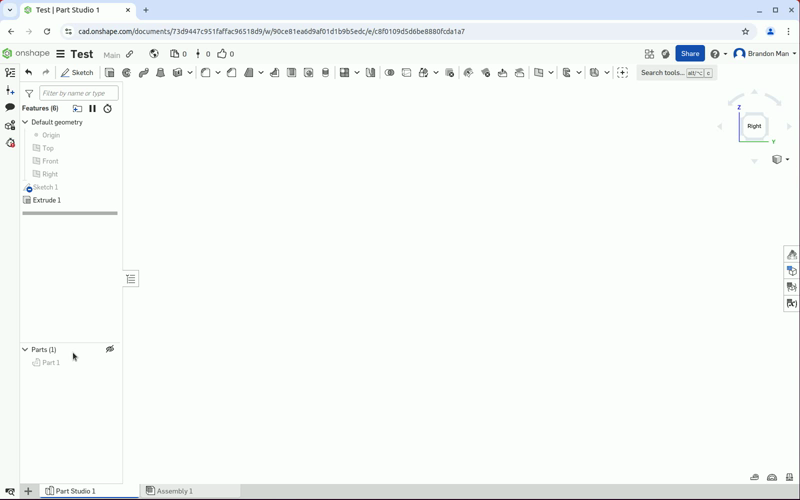
key(shift+y)
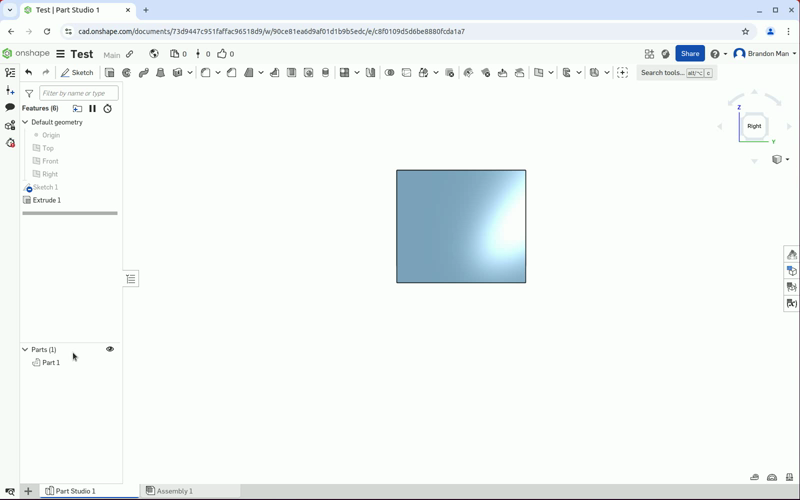
mouse_move(541, 75)
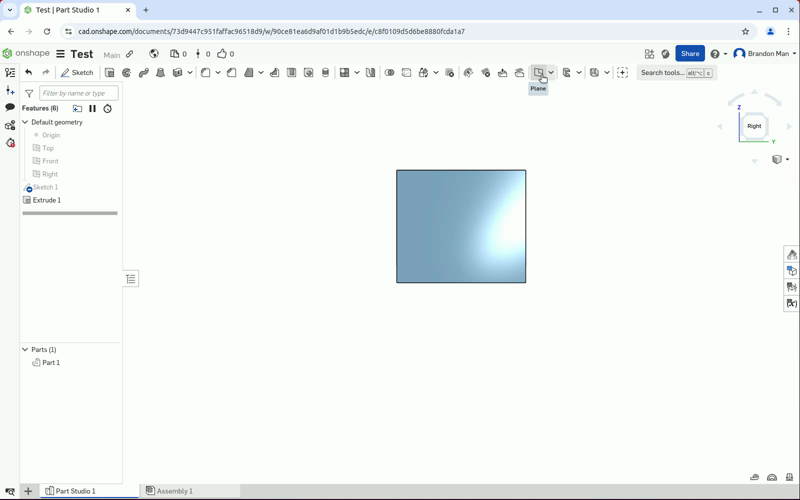
click(541, 75)
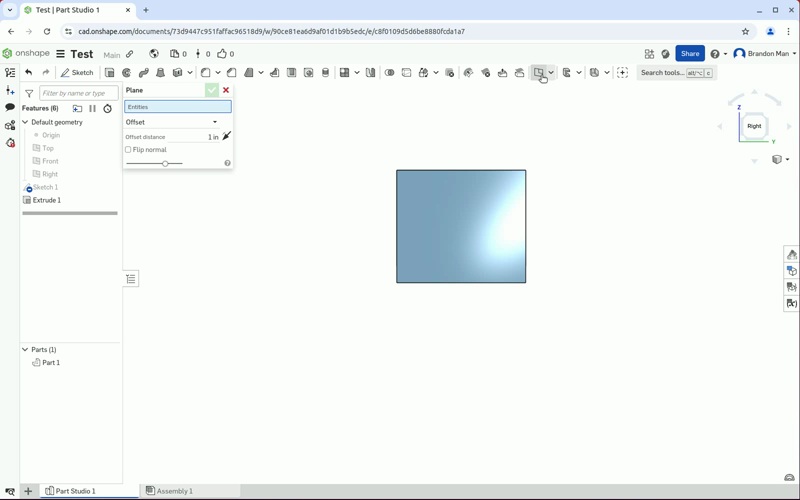
mouse_move(73, 176)
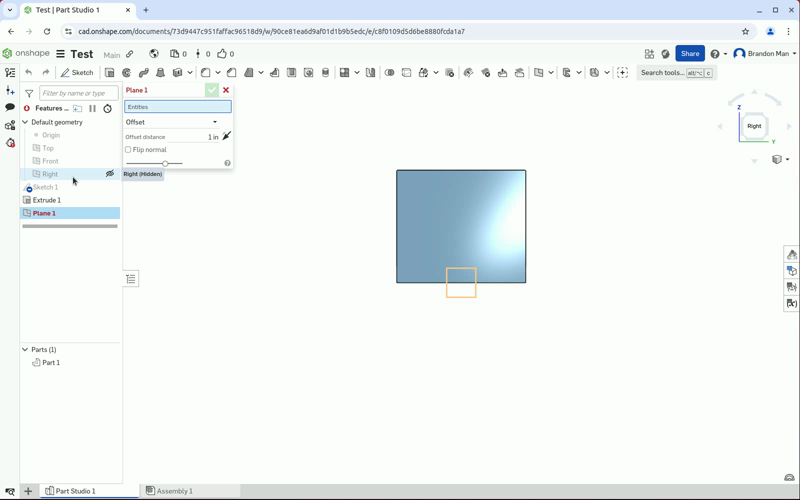
click(73, 176)
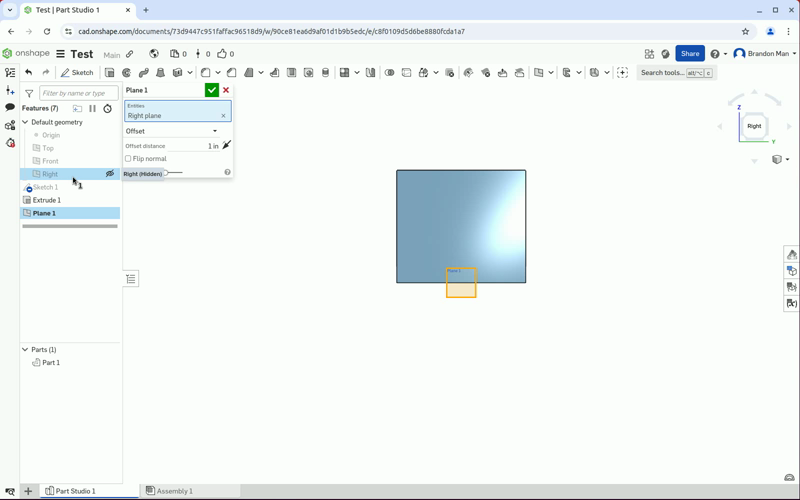
key(tab, 2)
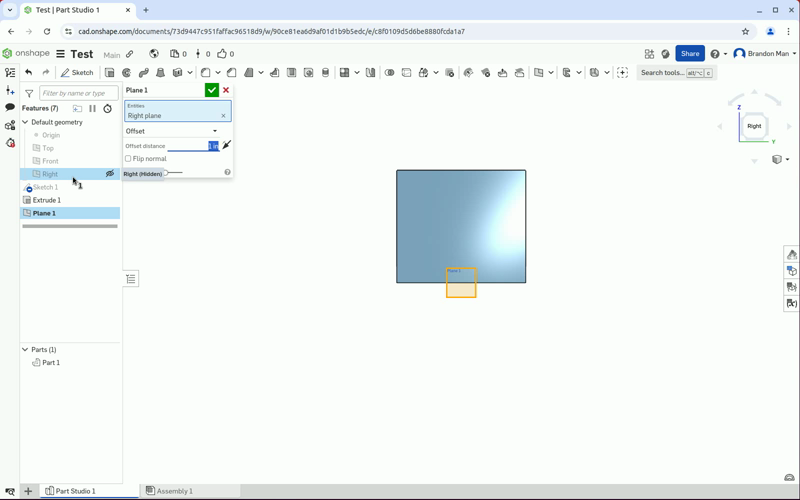
text(0.709)
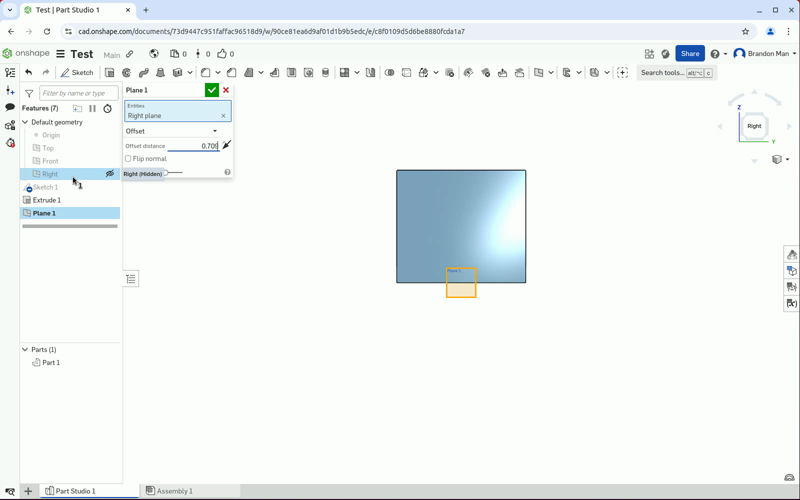
key(enter, 2)
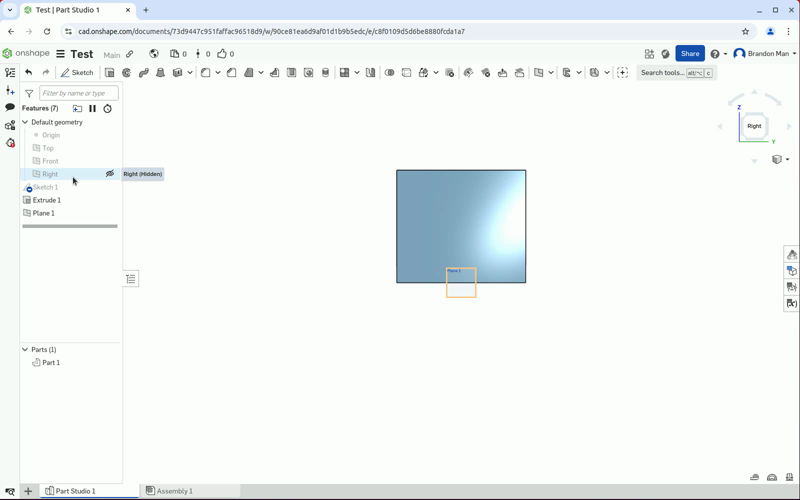
key(shift+s)
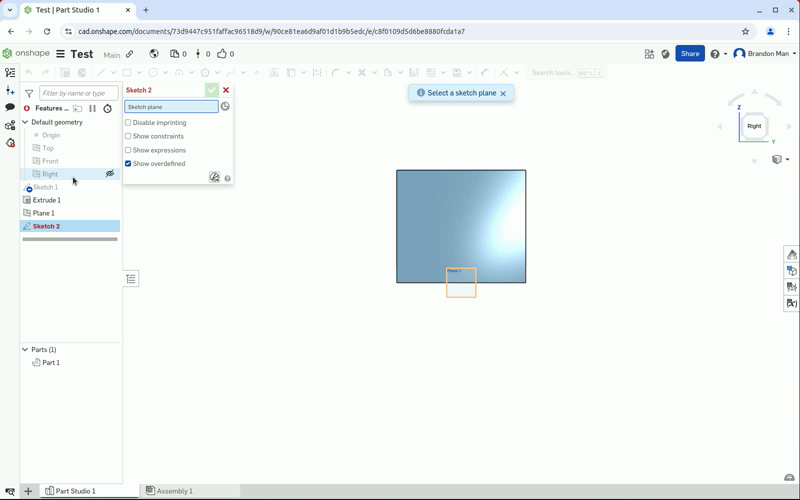
mouse_move(73, 215)
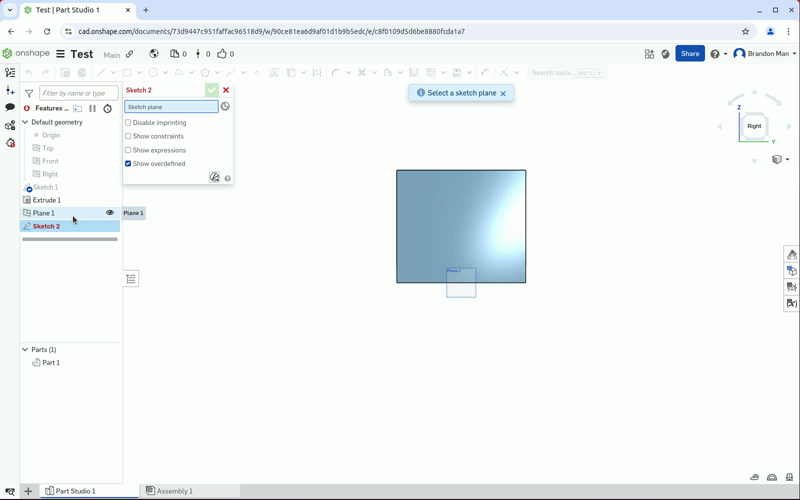
click(73, 215)
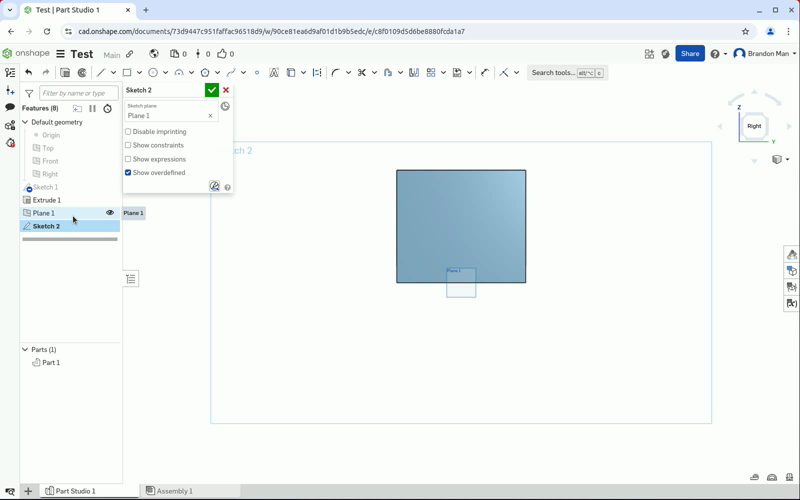
mouse_move(73, 352)
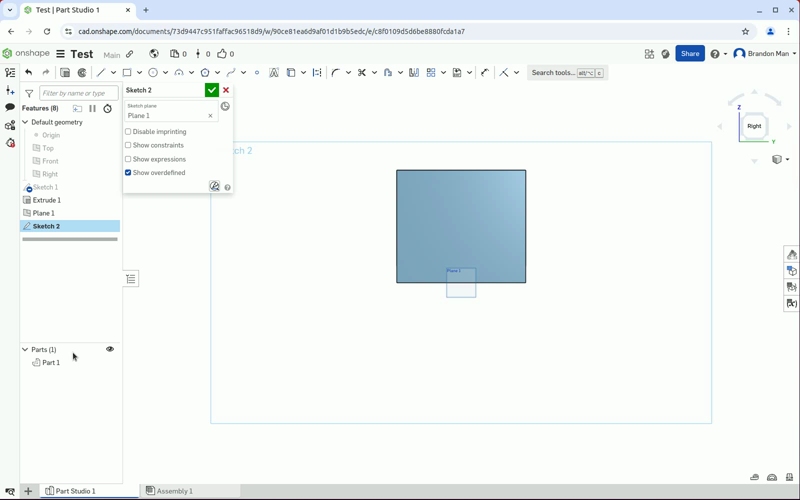
key(y)
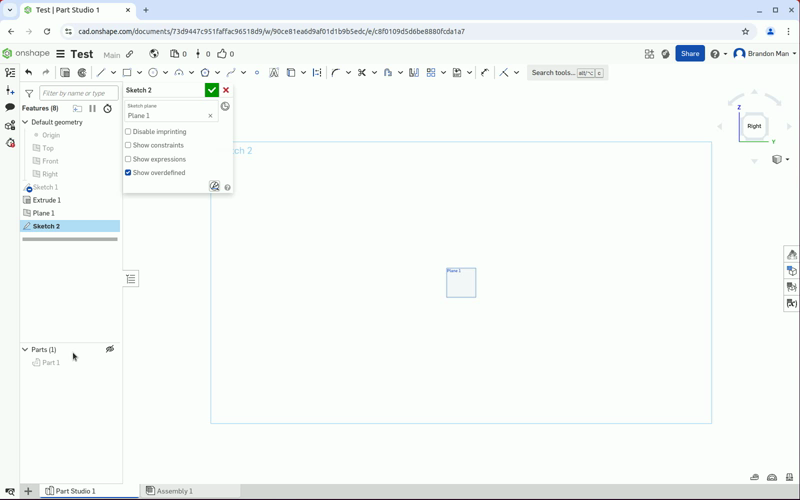
key(c)
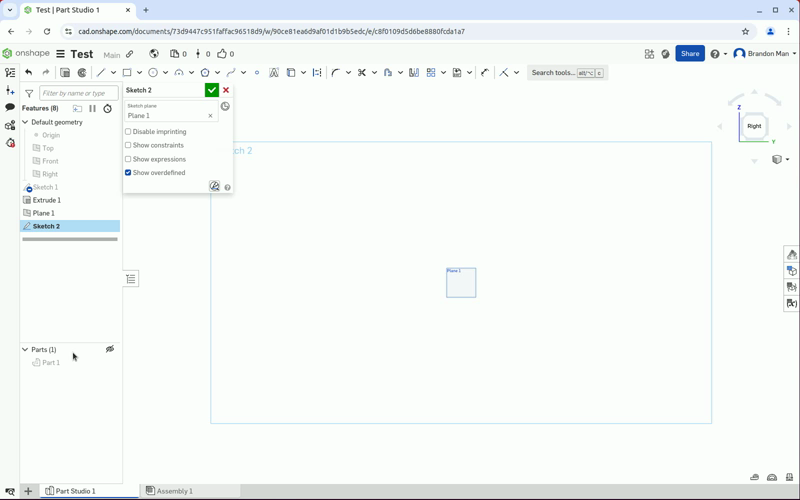
key_down(shift)
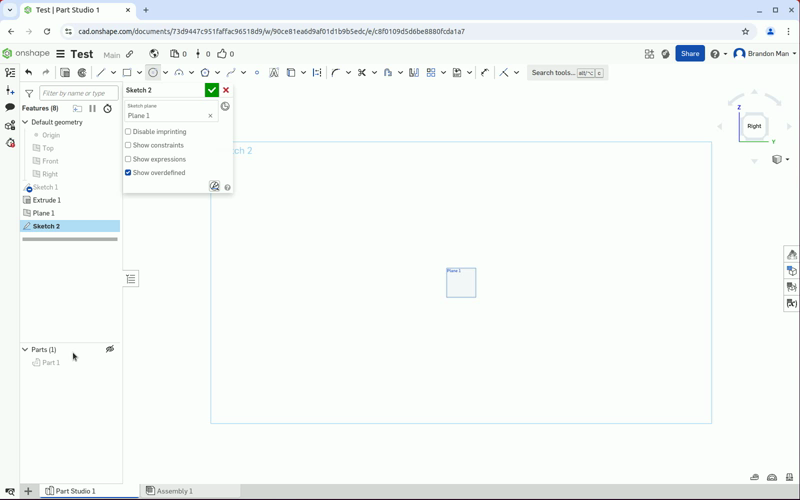
mouse_move(461, 226)
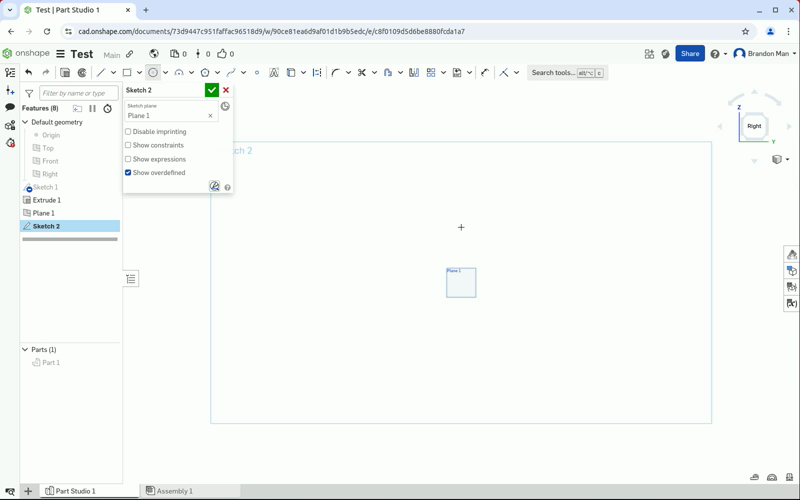
click(461, 226)
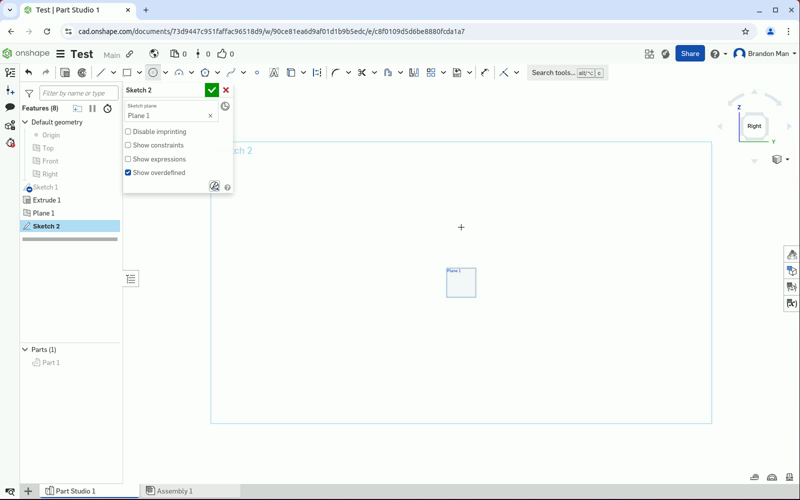
key_up(shift)
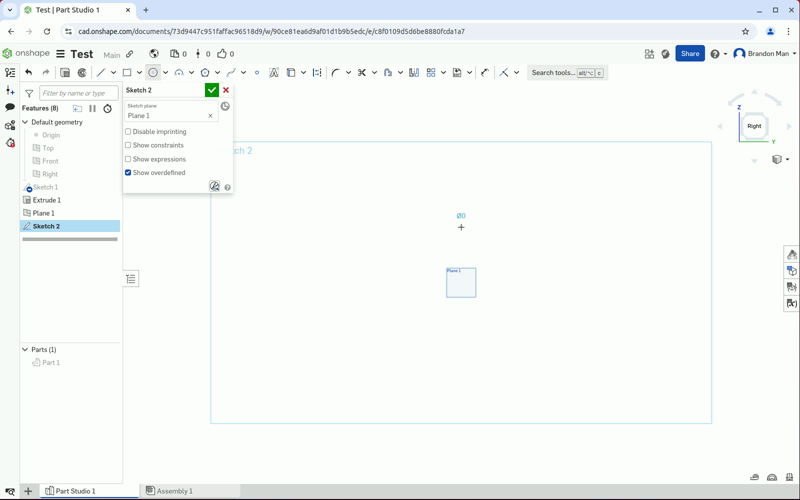
mouse_move(498, 226)
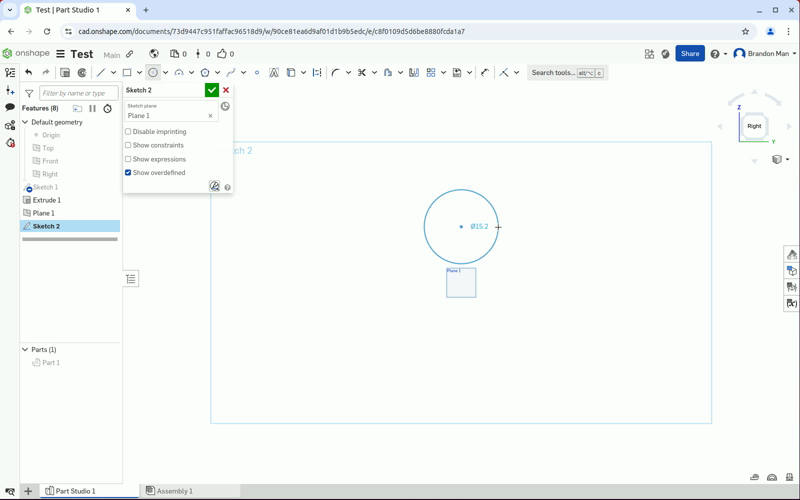
click(498, 226)
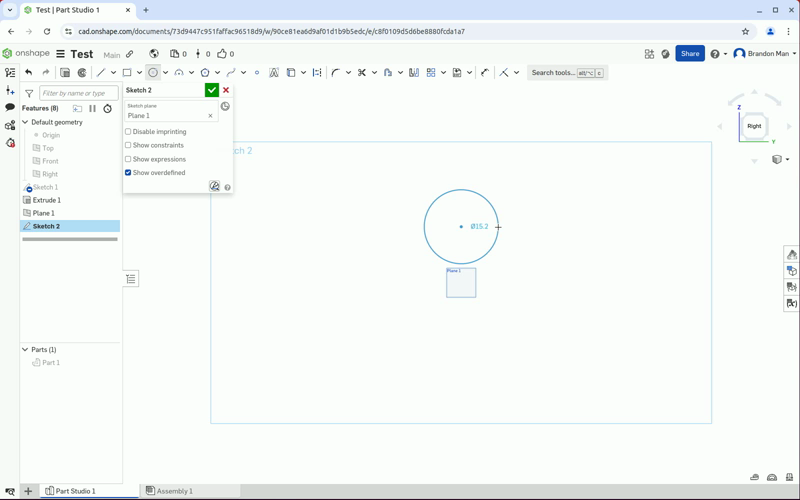
key(esc)
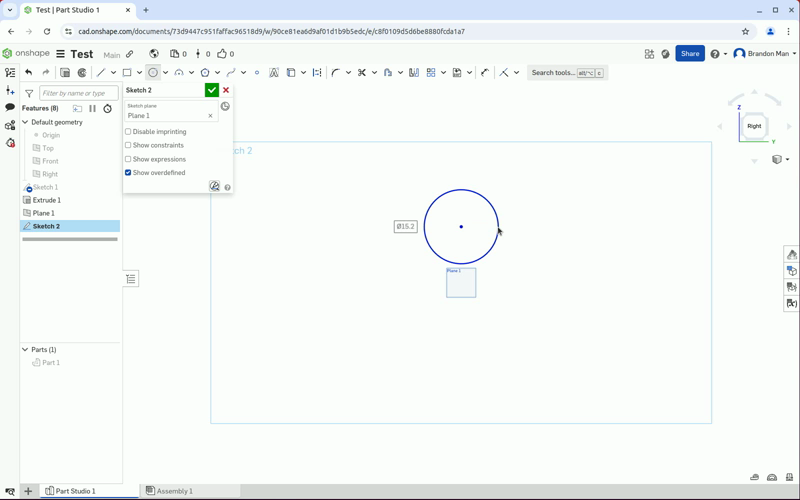
mouse_move(439, 206)
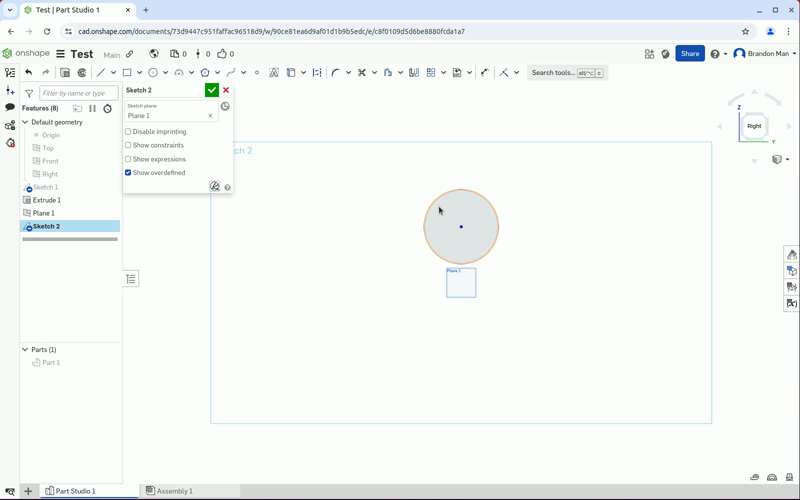
click(439, 206)
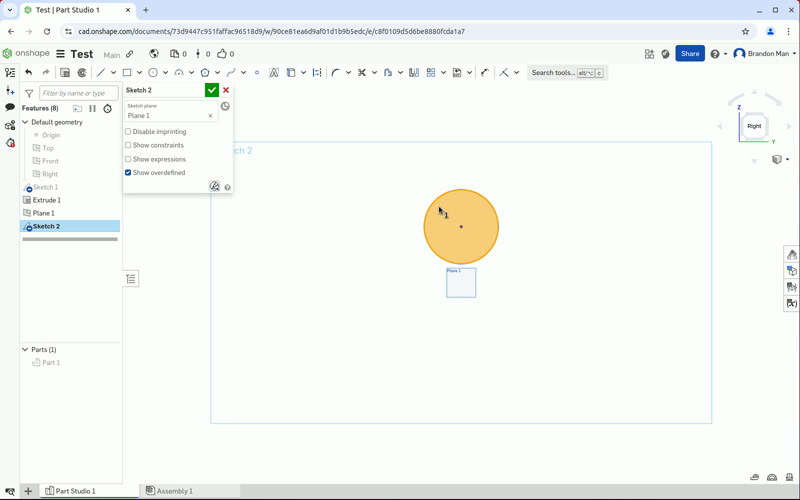
mouse_move(73, 352)
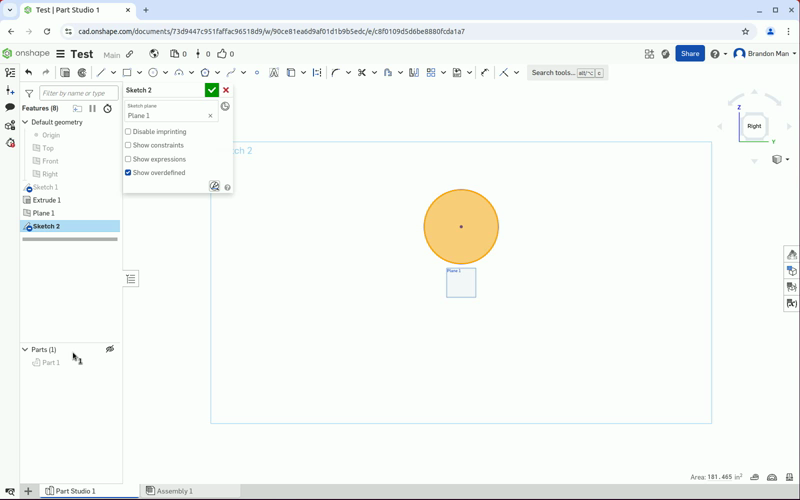
key(shift+y)
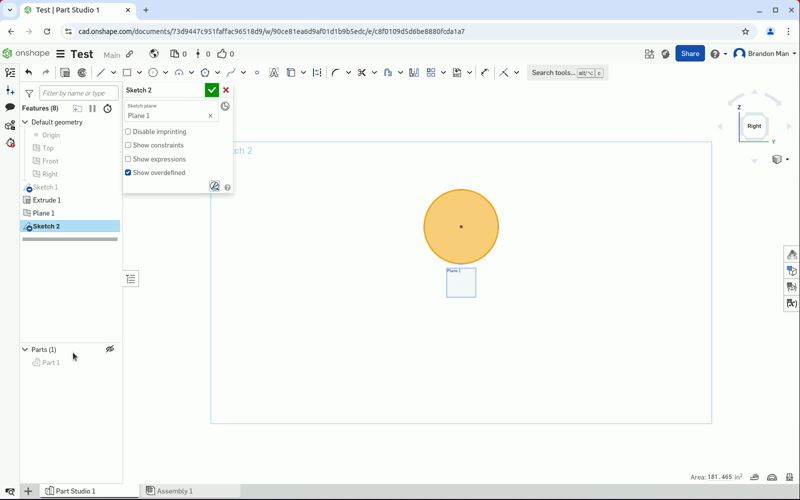
key(shift+e)
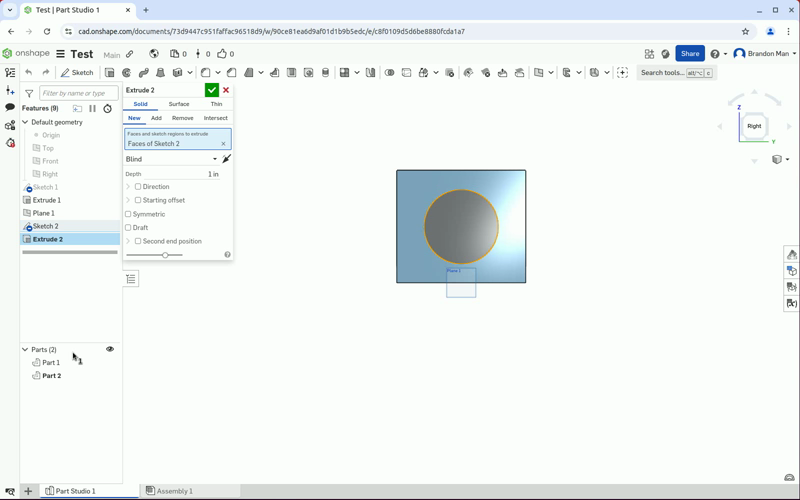
mouse_move(143, 106)
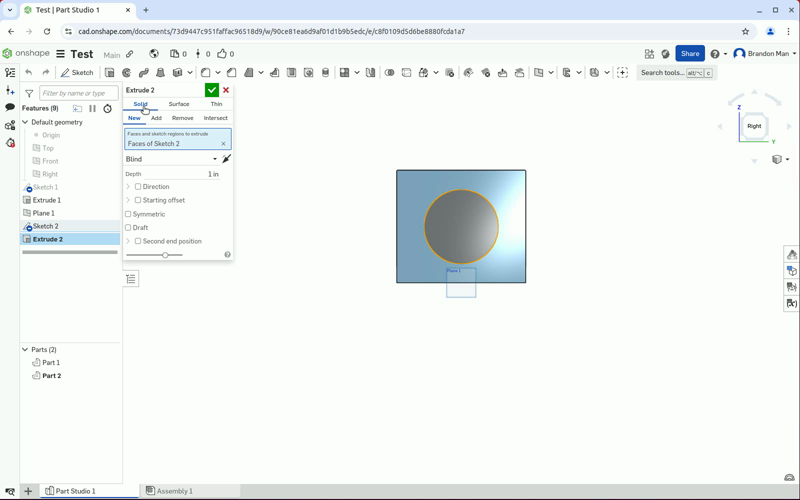
click(143, 106)
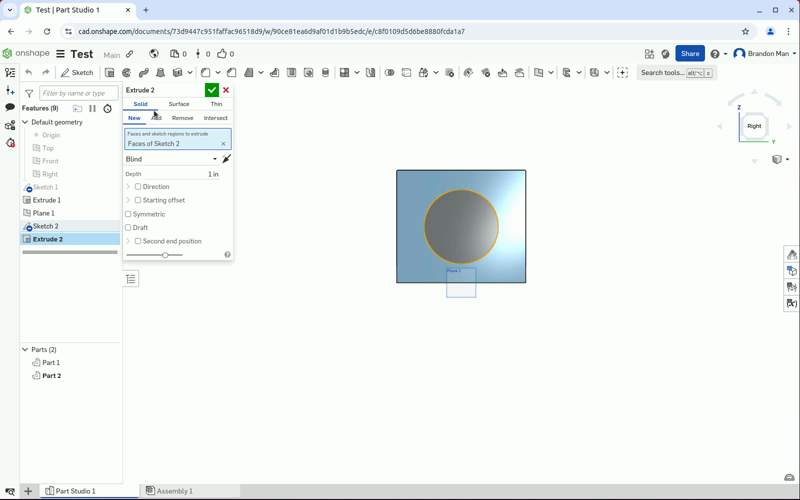
mouse_move(186, 120)
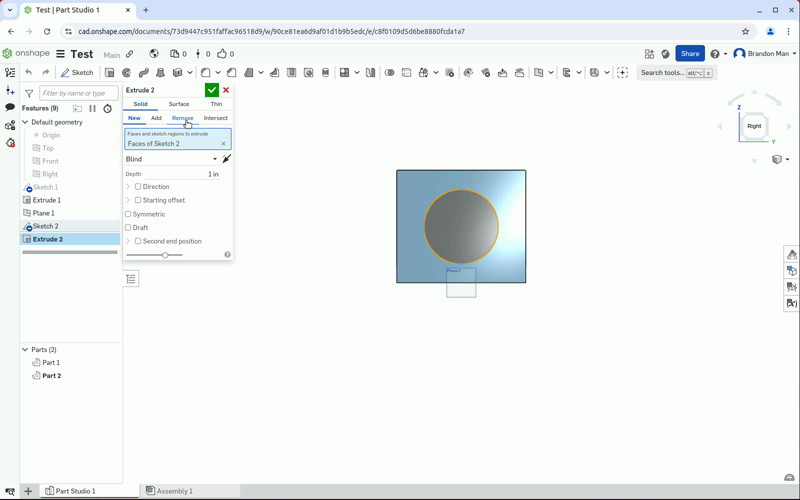
click(186, 120)
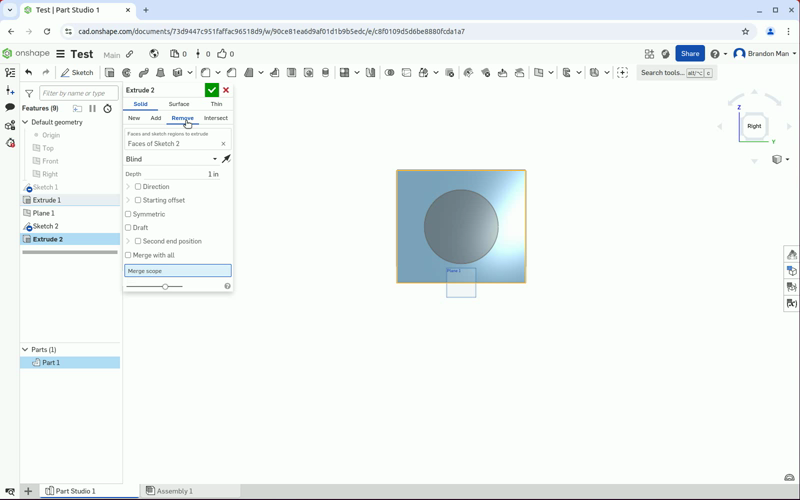
key(tab, 4)
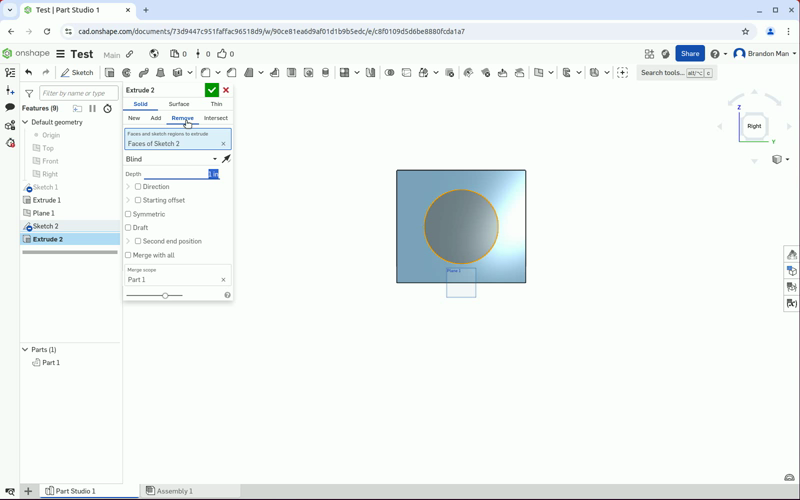
text(4.574)
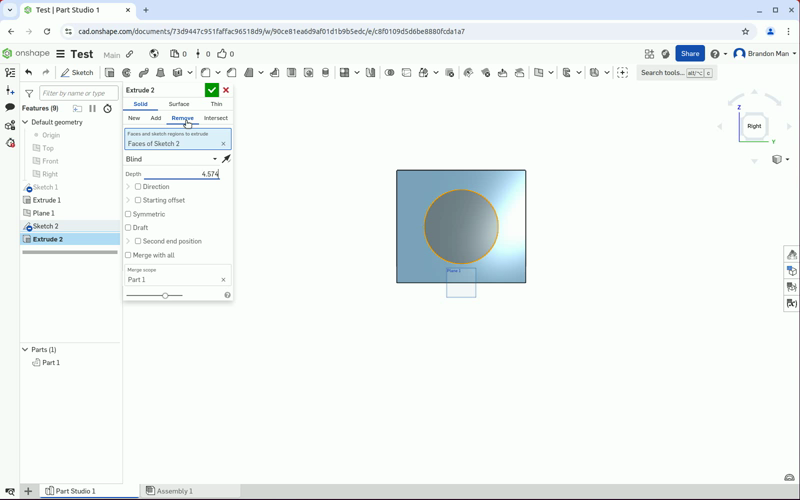
key(tab, 6)
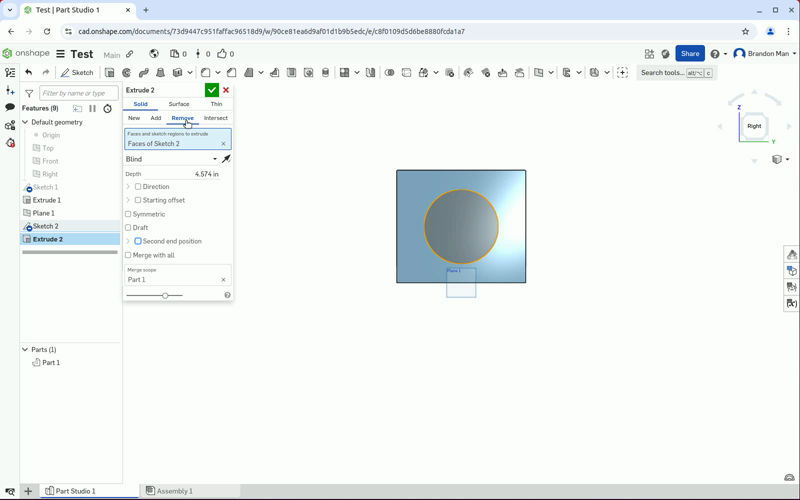
key(space)
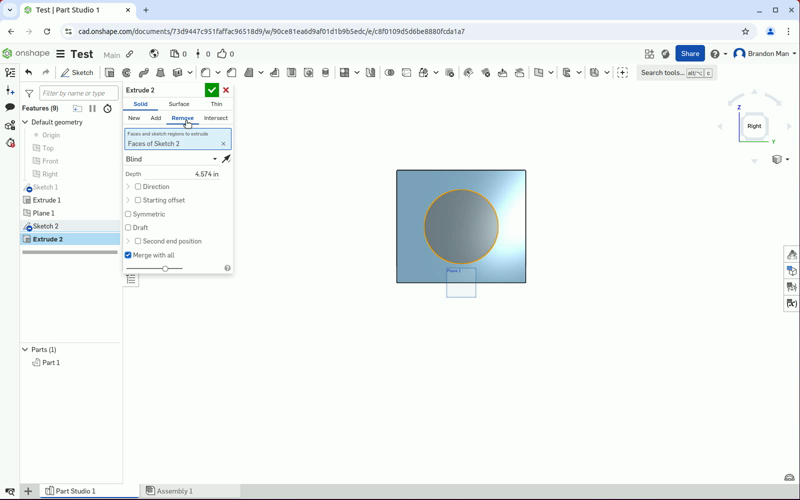
key(enter)
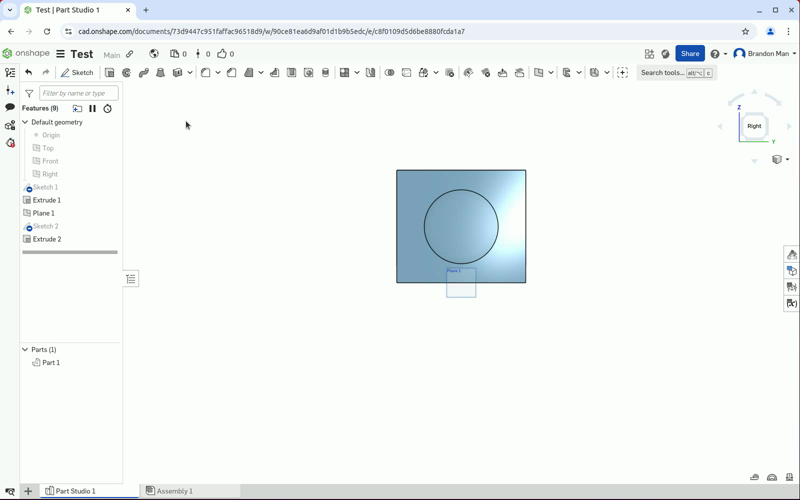
key(shift+h)
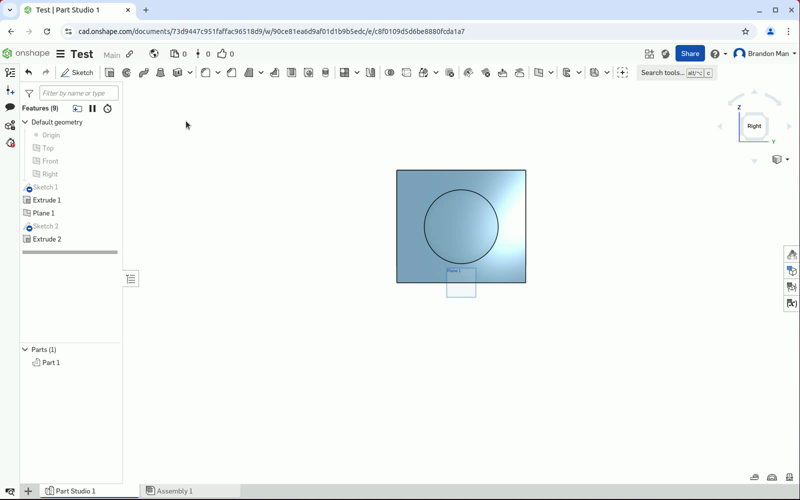
key(shift+h)
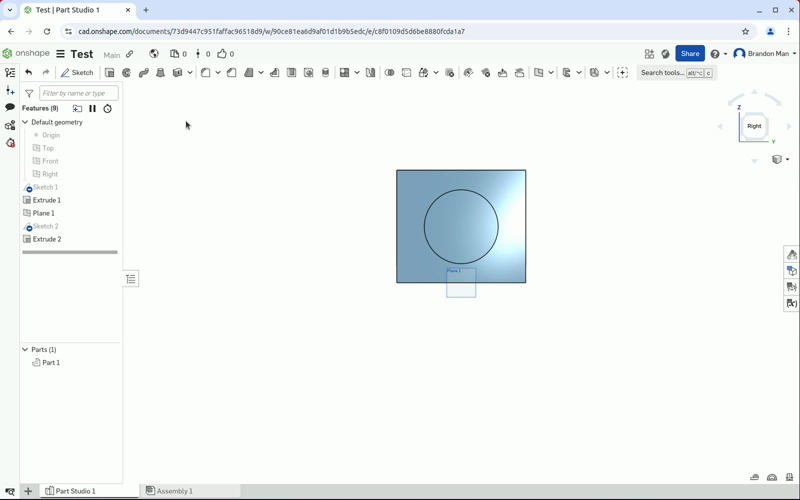
mouse_move(73, 189)
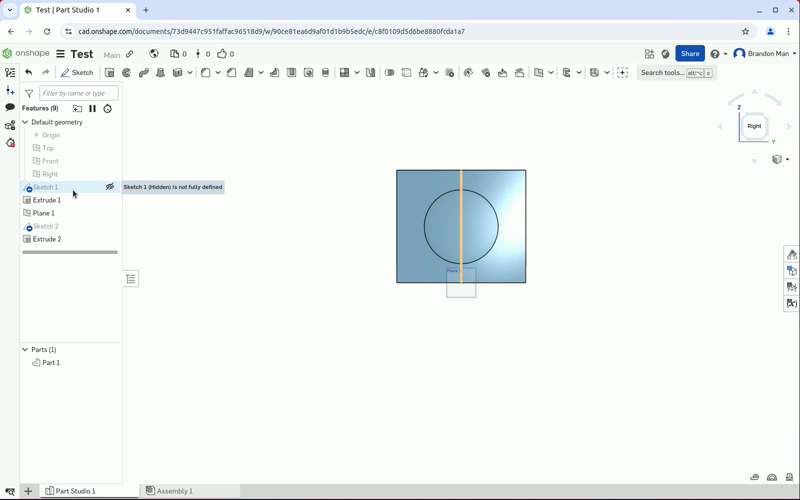
click(73, 189)
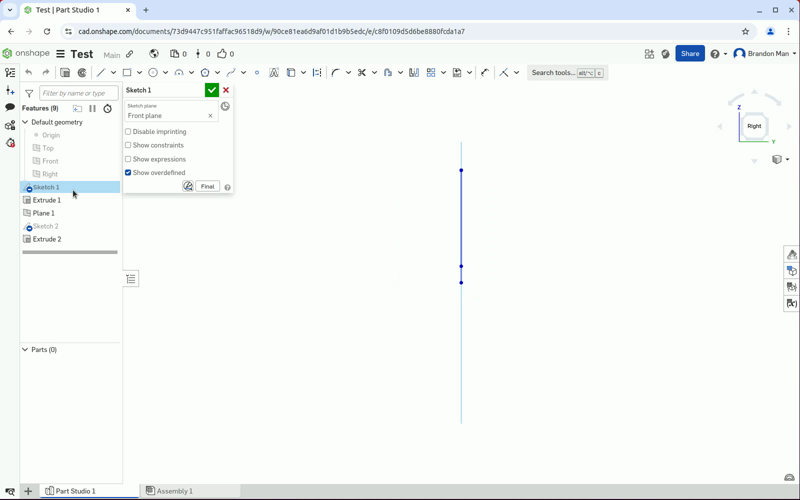
mouse_move(229, 92)
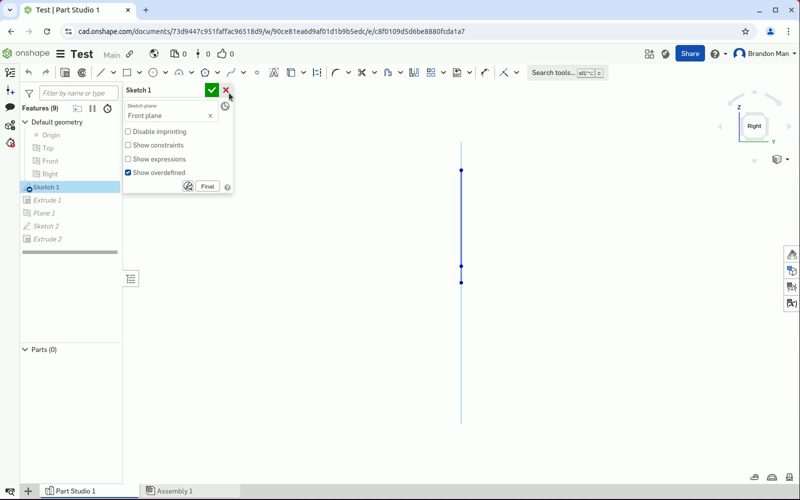
click(229, 92)
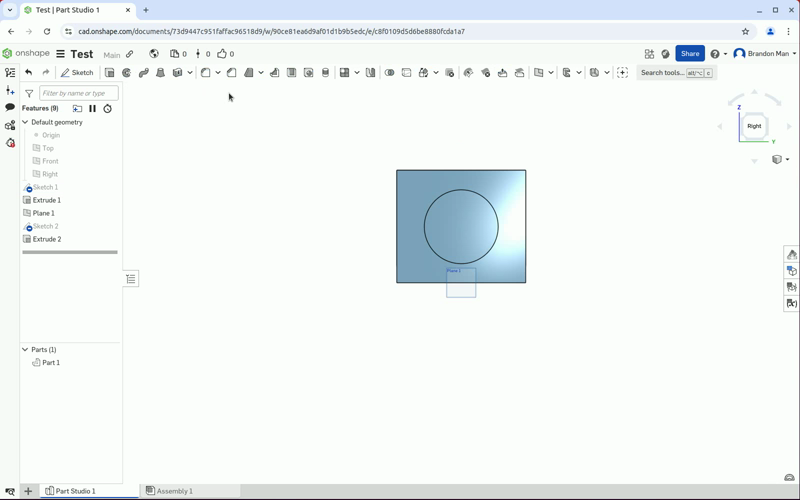
mouse_move(541, 75)
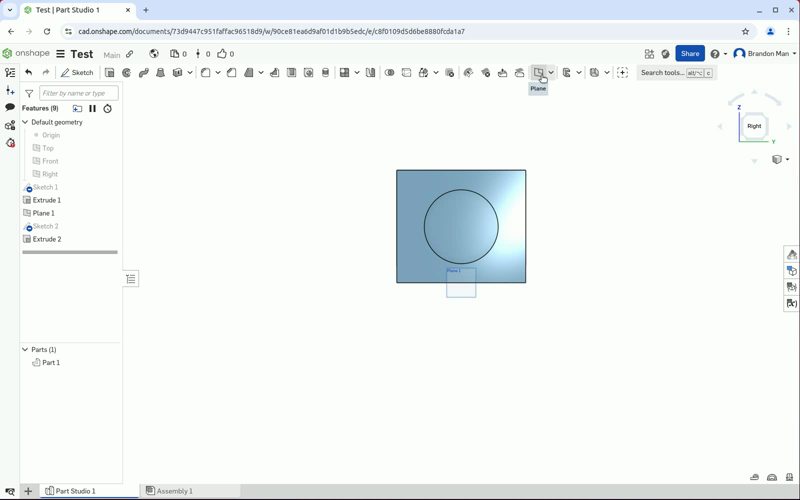
click(541, 75)
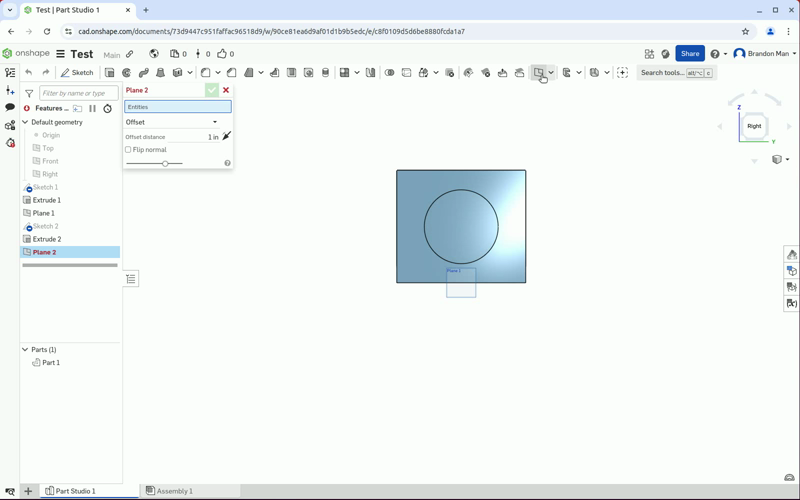
mouse_move(73, 176)
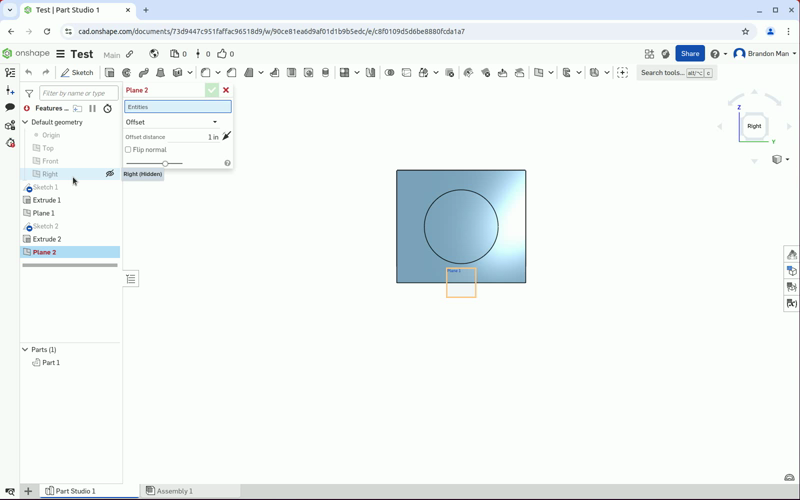
click(73, 176)
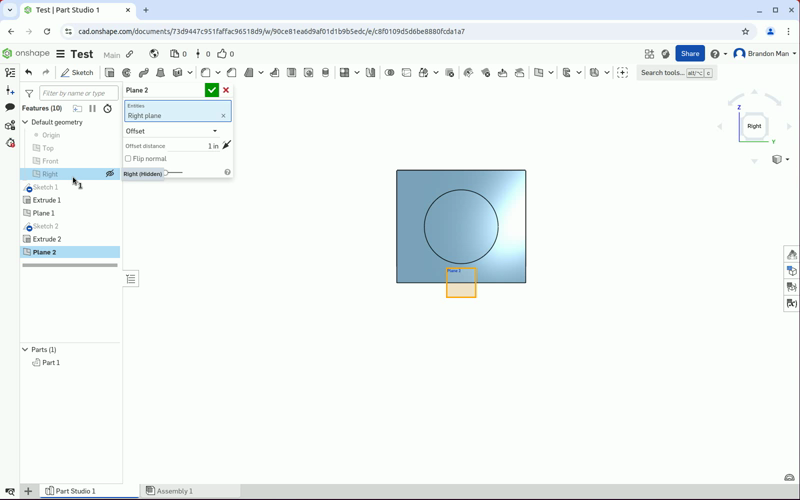
key(tab, 2)
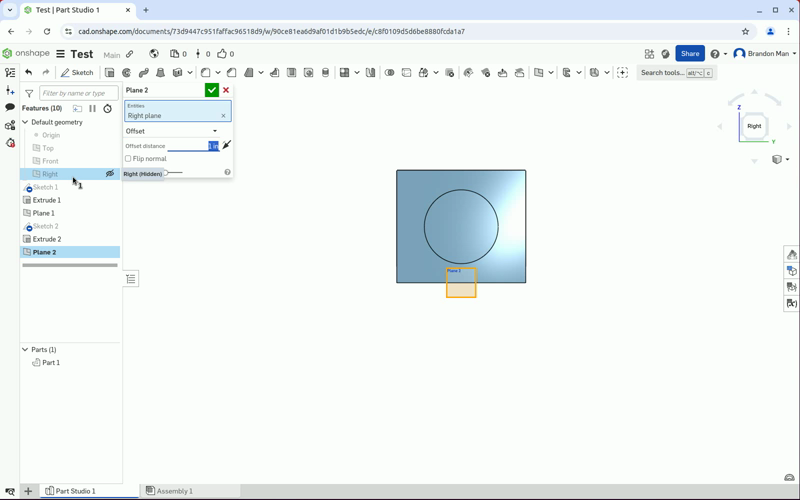
text(3.851)
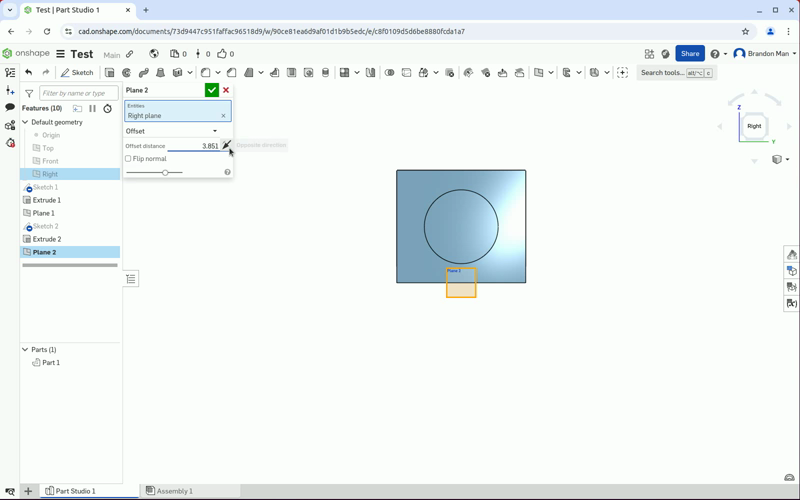
mouse_move(229, 147)
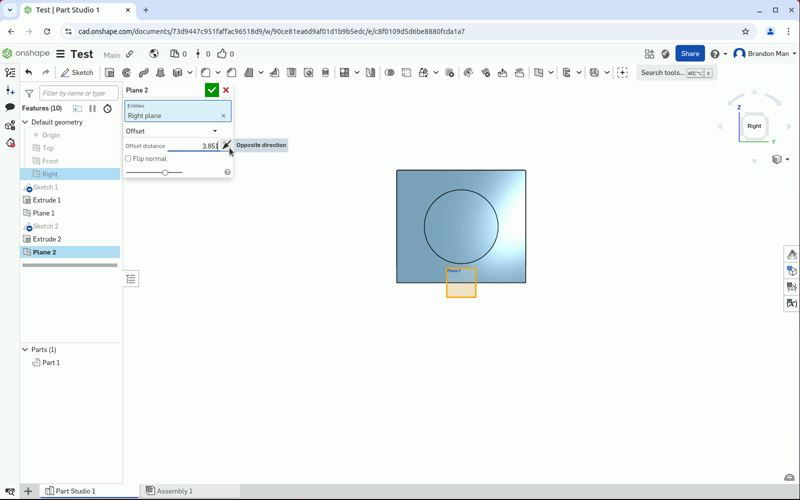
click(229, 147)
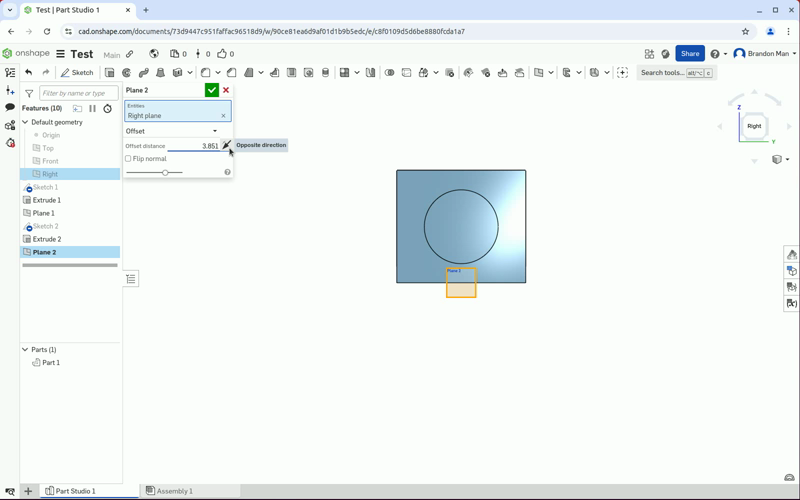
key(enter, 2)
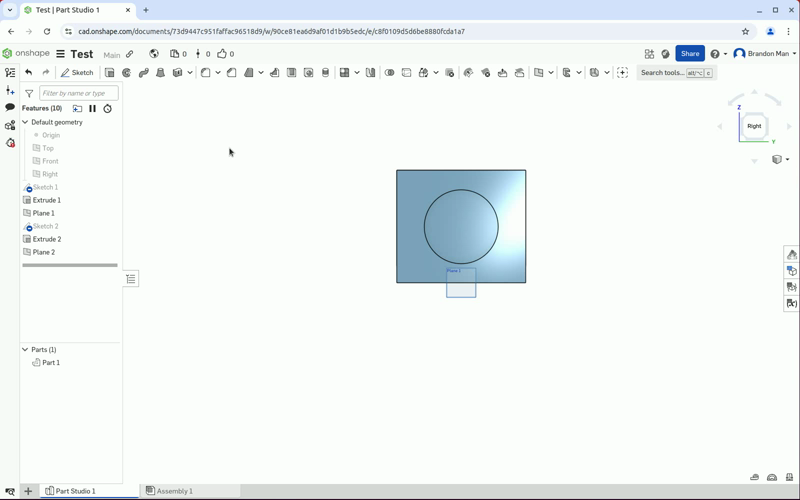
key(shift+s)
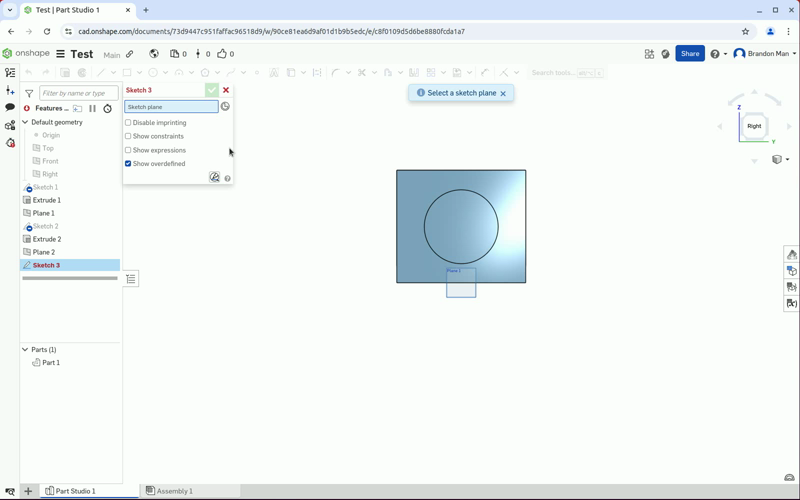
mouse_move(73, 254)
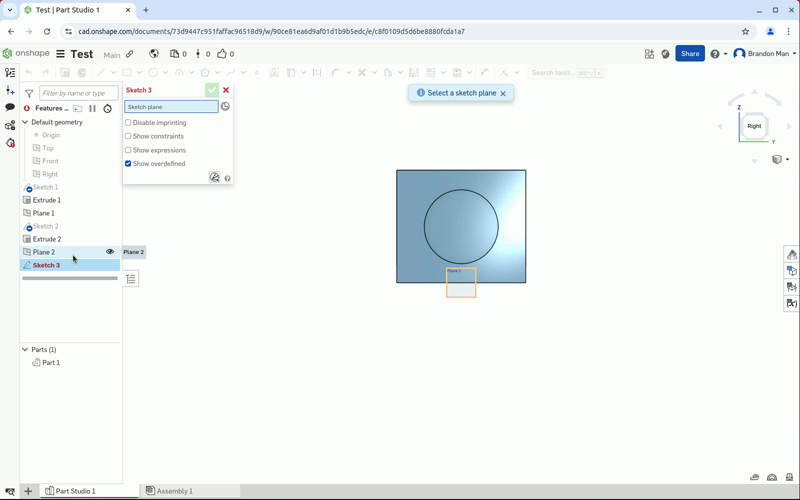
click(73, 254)
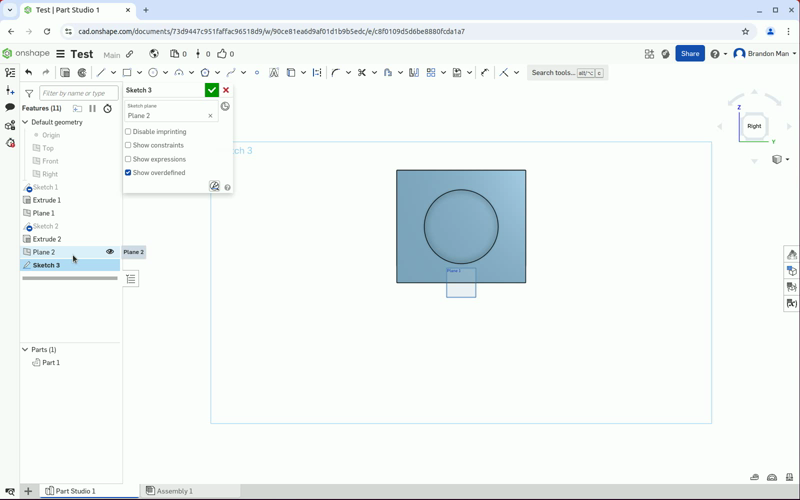
mouse_move(73, 352)
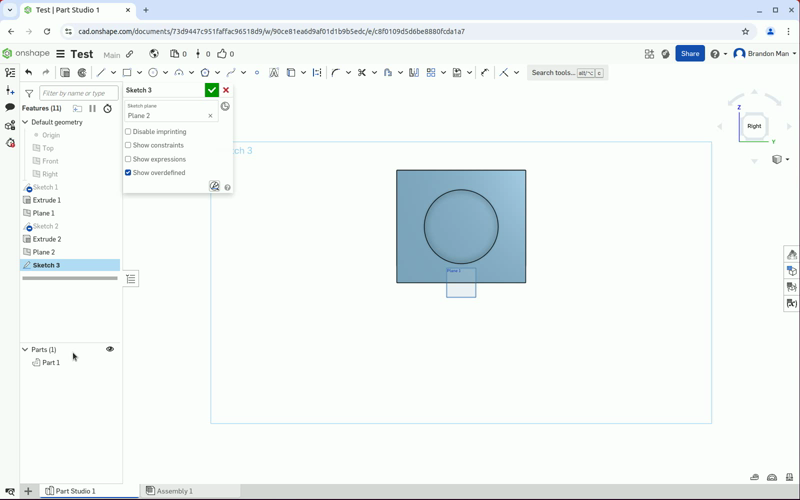
key(y)
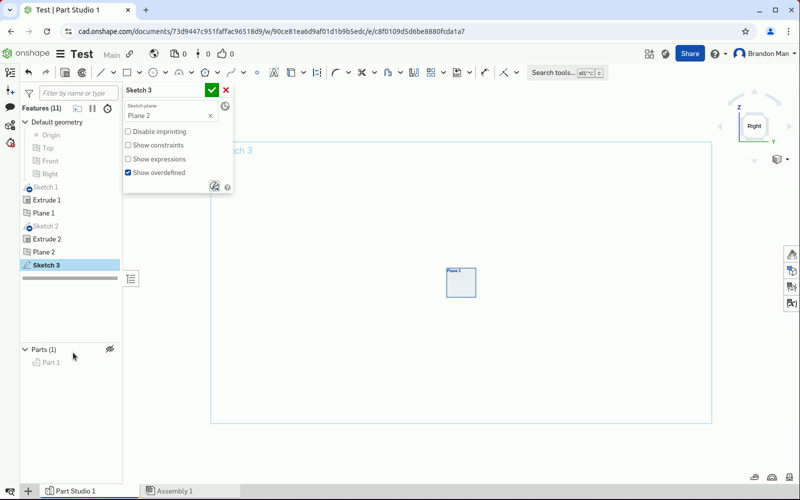
key(c)
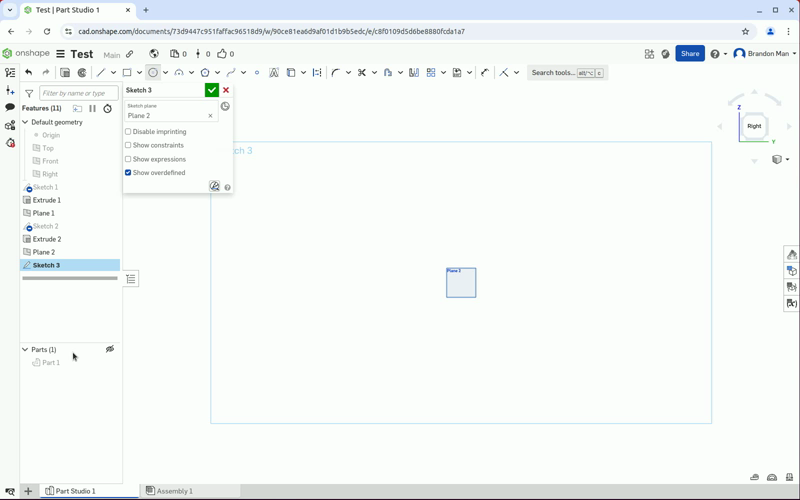
key_down(shift)
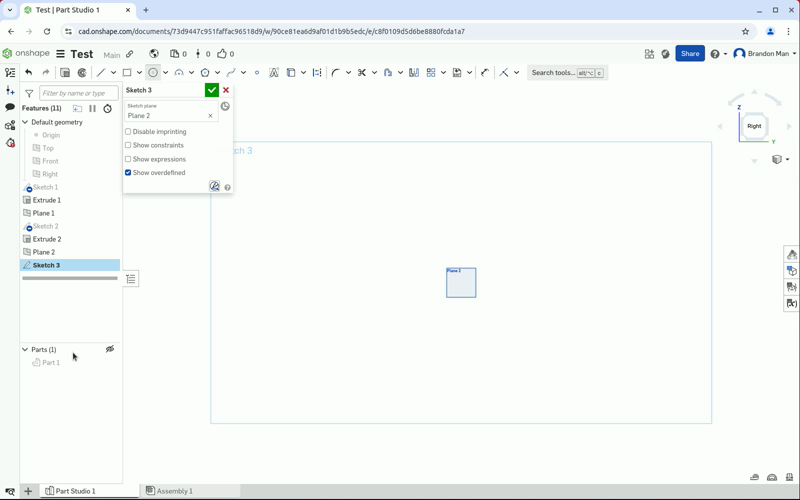
mouse_move(460, 226)
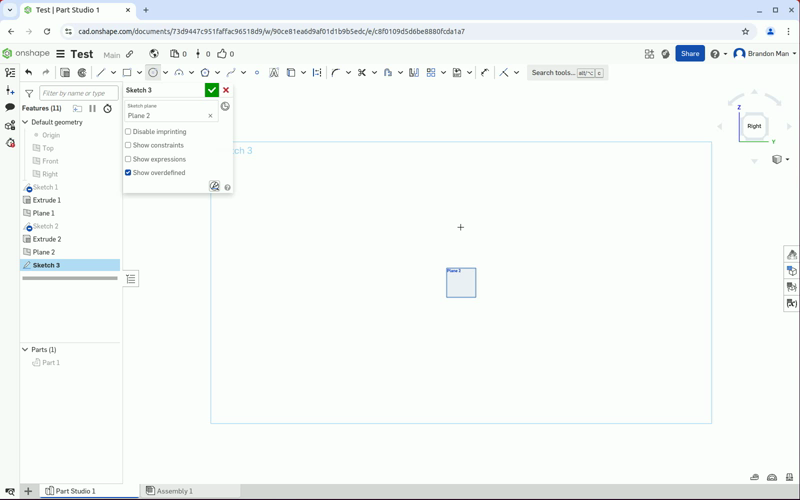
click(460, 226)
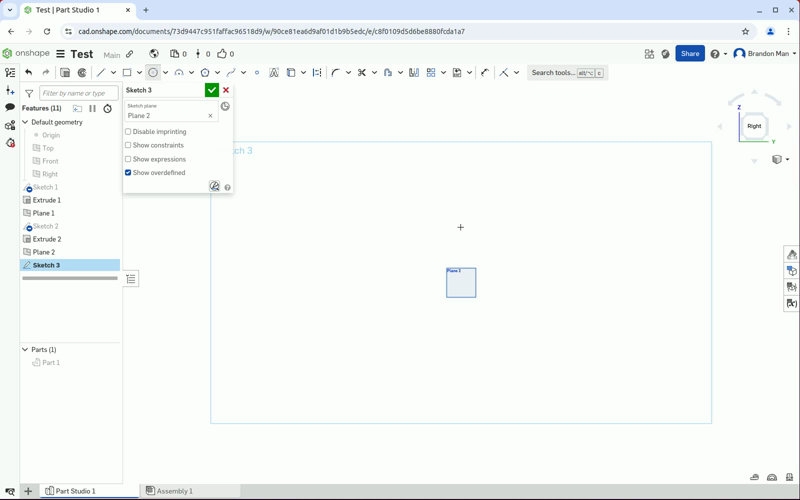
key_up(shift)
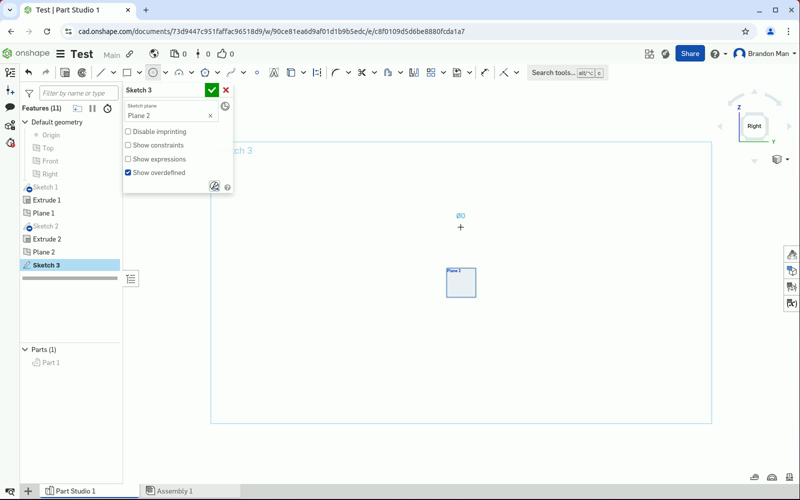
mouse_move(482, 226)
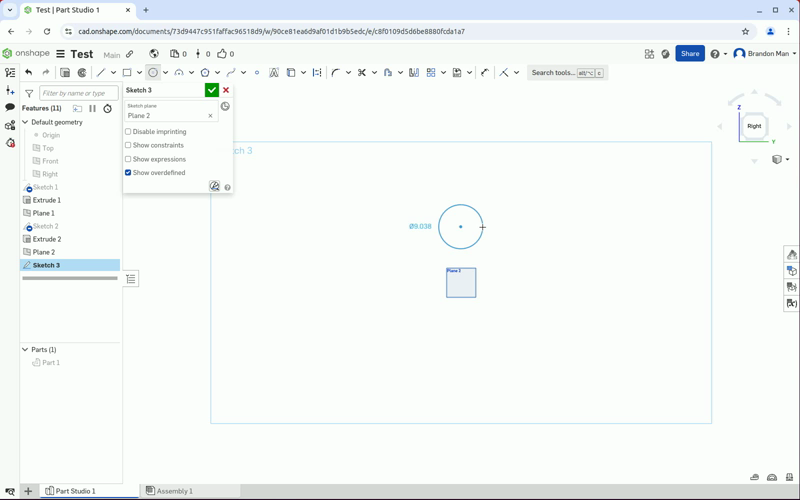
click(482, 226)
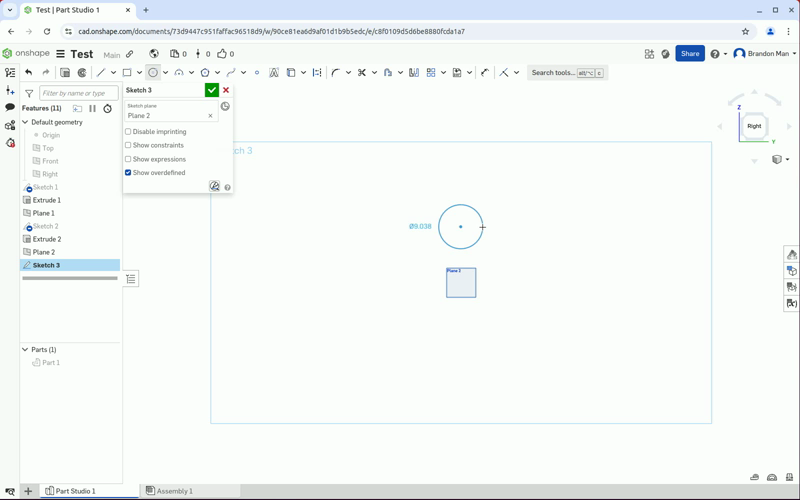
key(esc)
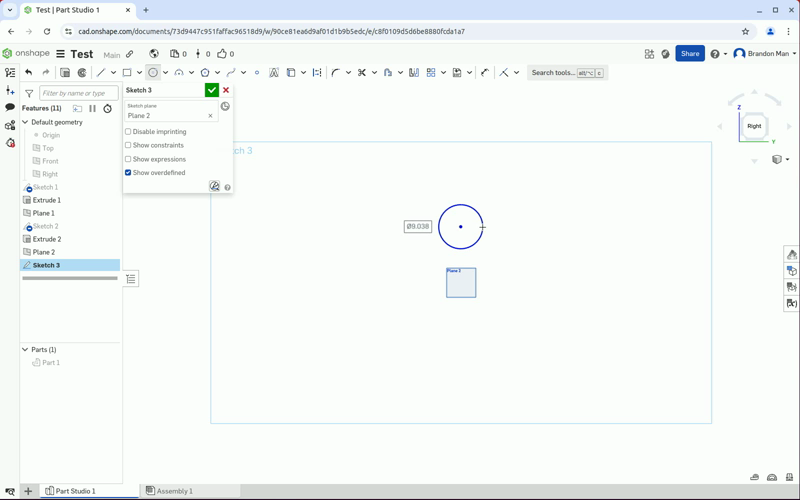
mouse_move(474, 235)
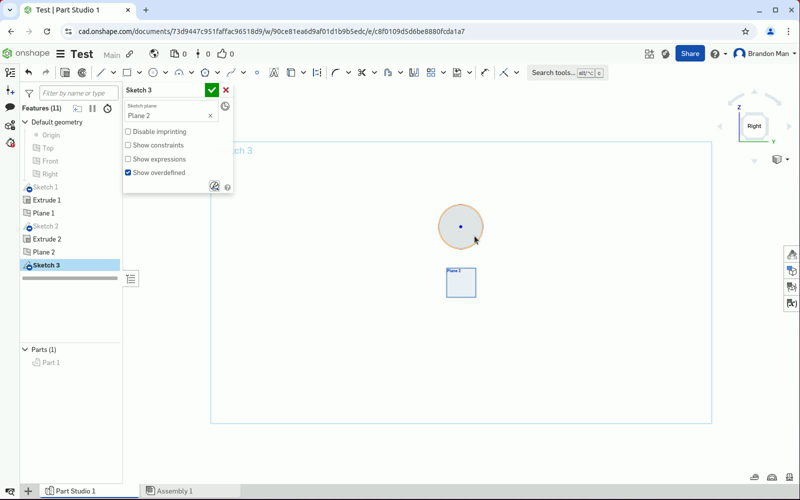
scroll(6)
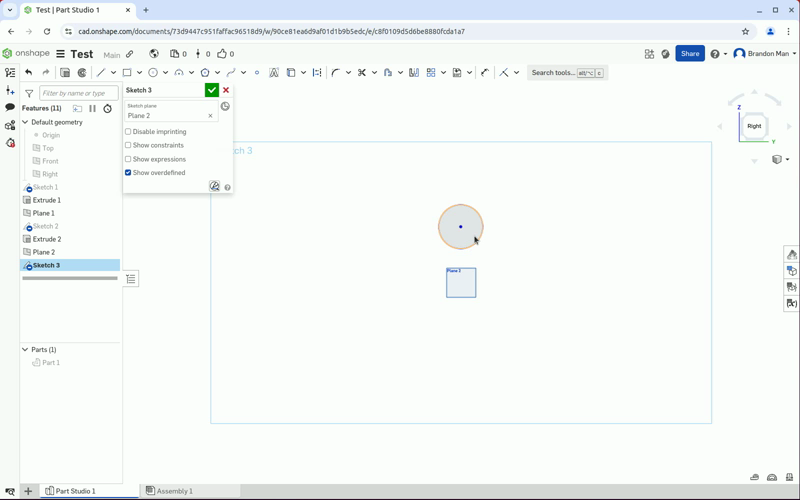
scroll(6)
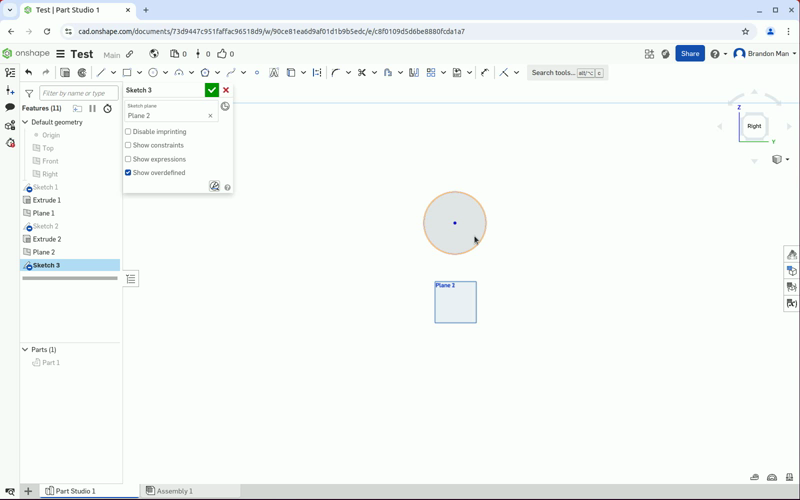
scroll(6)
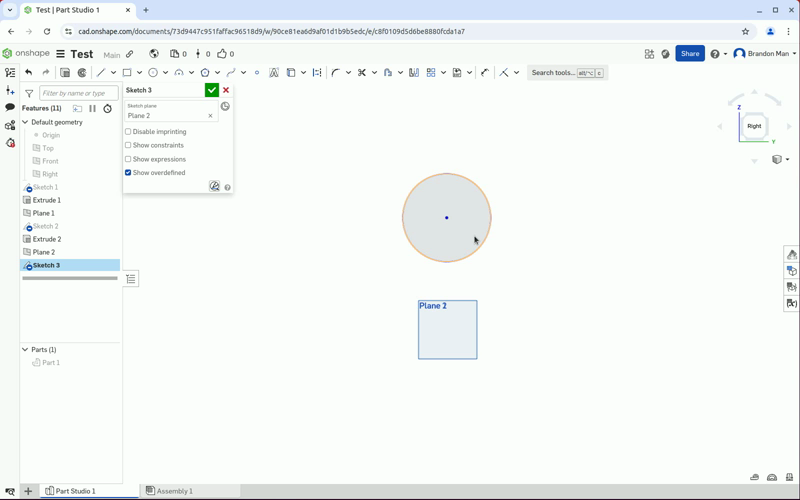
scroll(6)
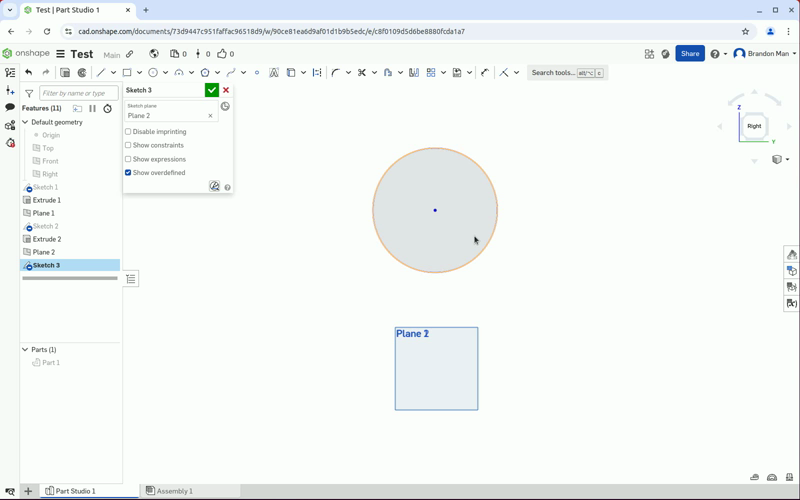
scroll(6)
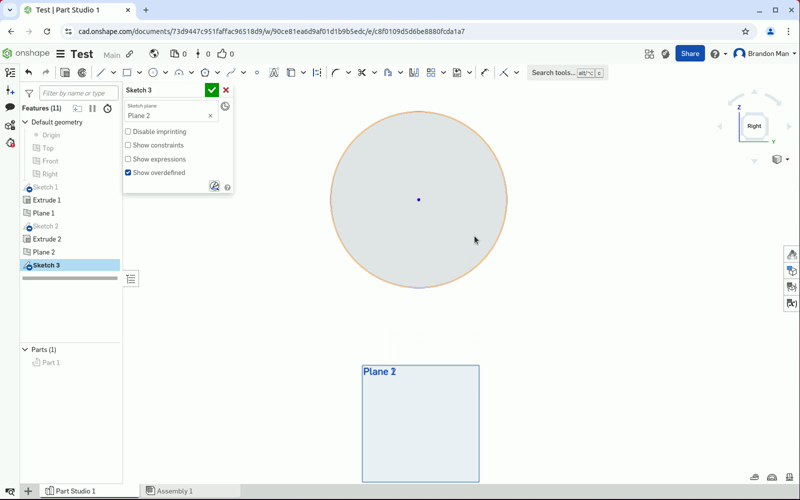
scroll(6)
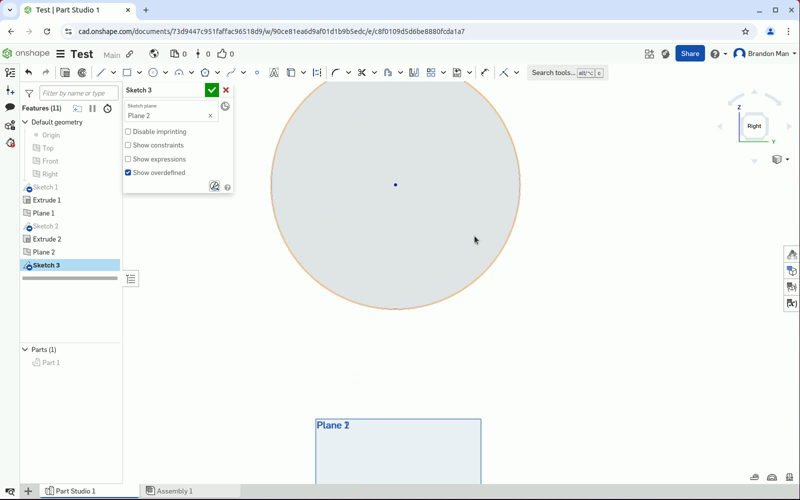
scroll(6)
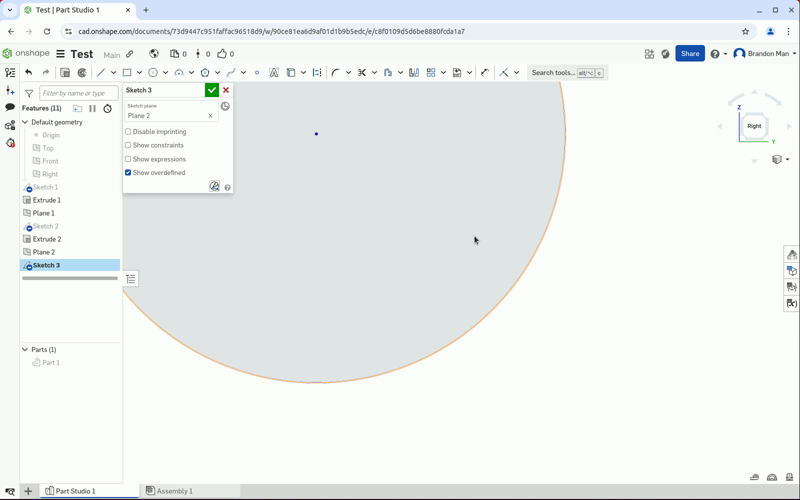
click(474, 235)
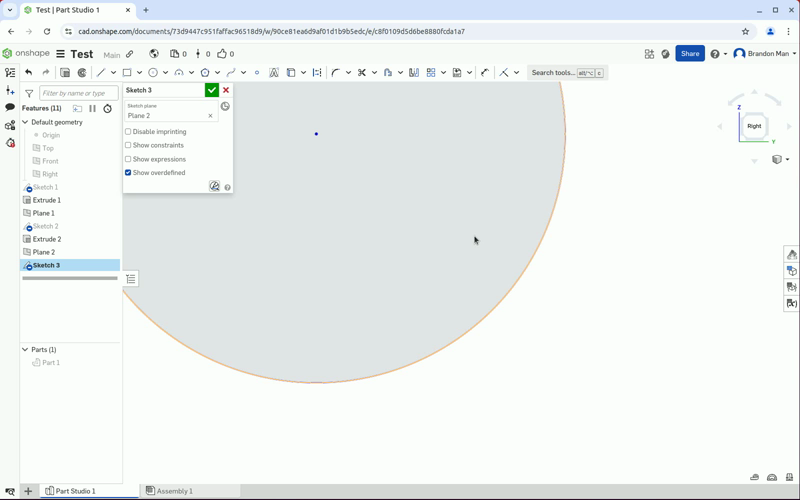
scroll(-6)
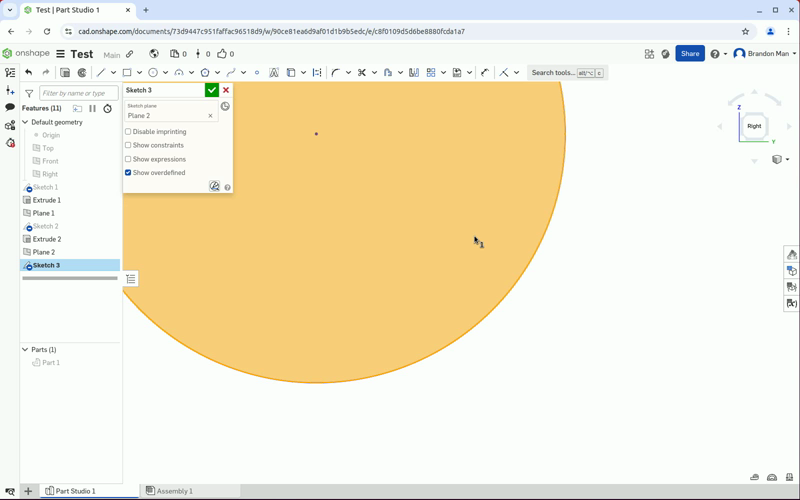
scroll(-6)
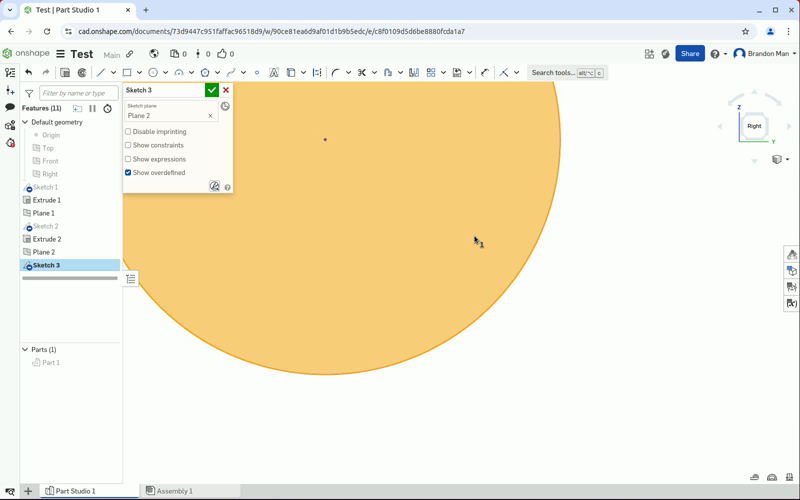
scroll(-6)
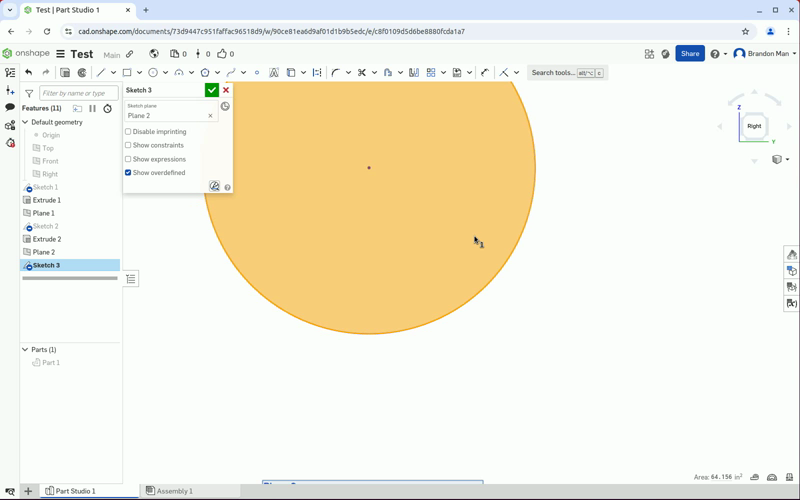
scroll(-6)
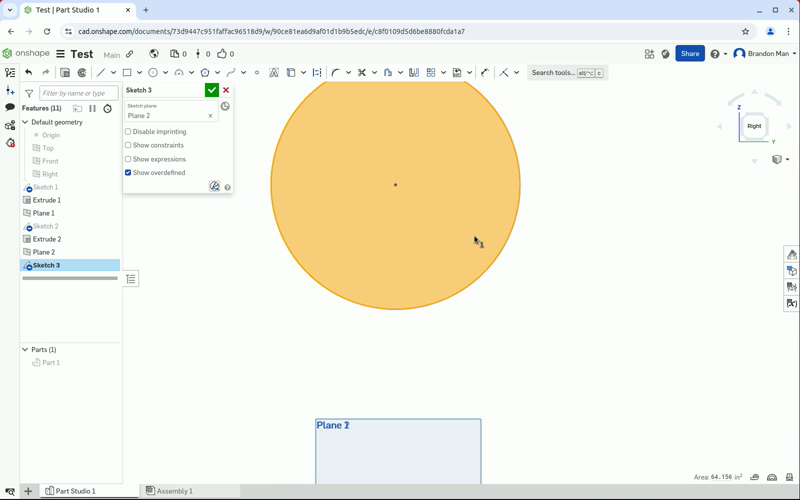
scroll(-6)
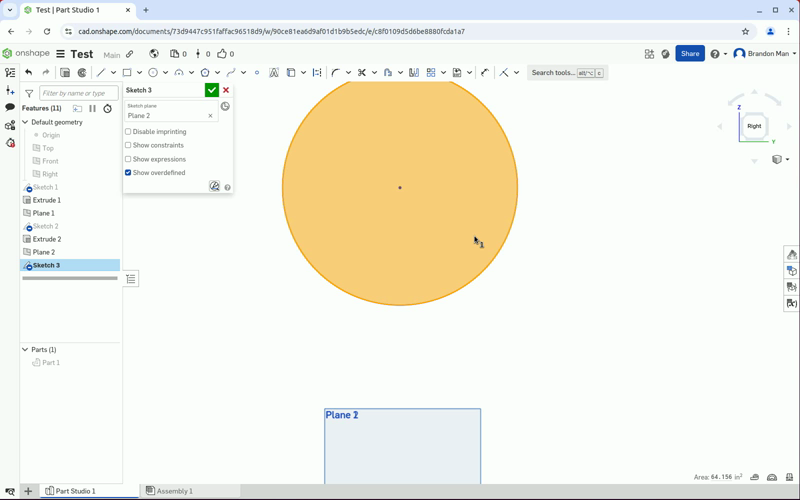
scroll(-6)
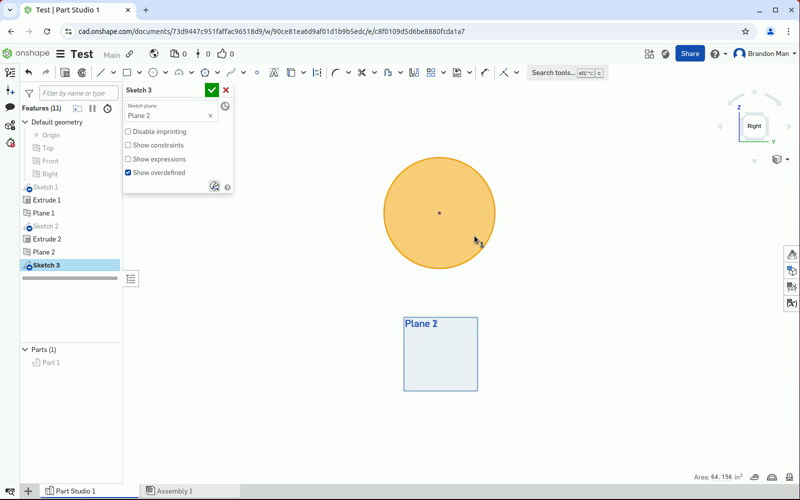
scroll(-6)
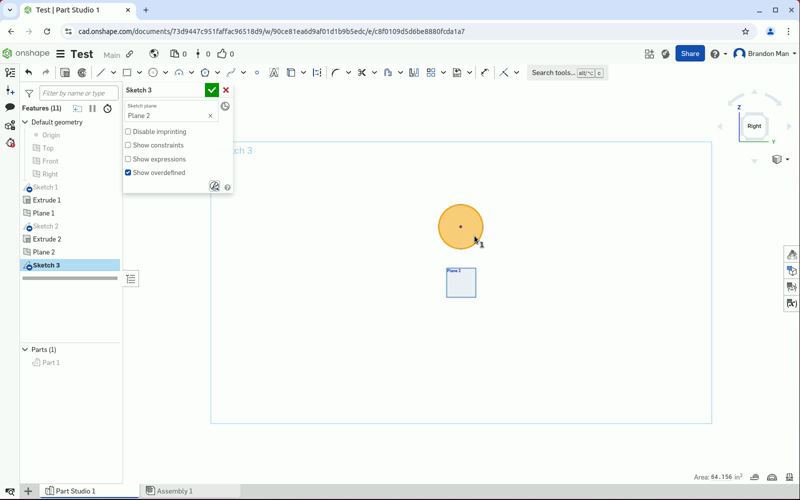
mouse_move(73, 352)
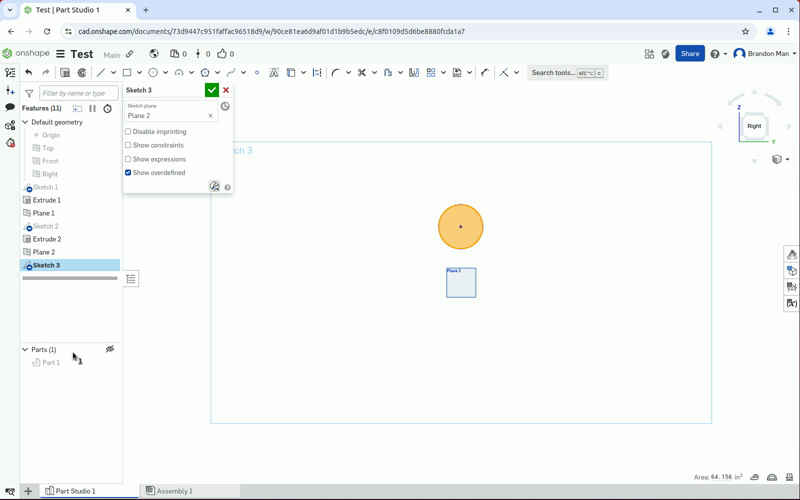
key(shift+y)
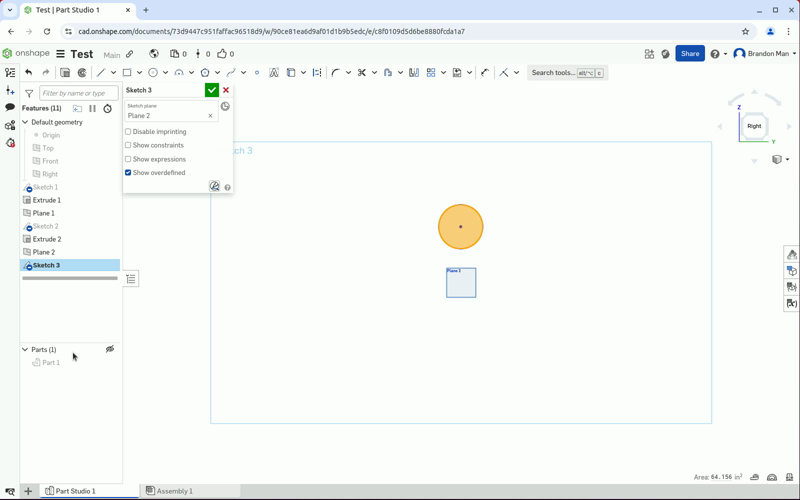
key(shift+e)
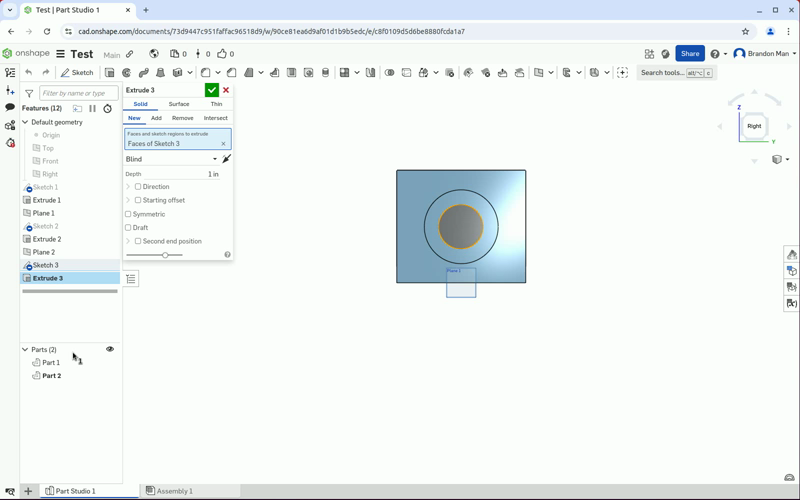
mouse_move(143, 106)
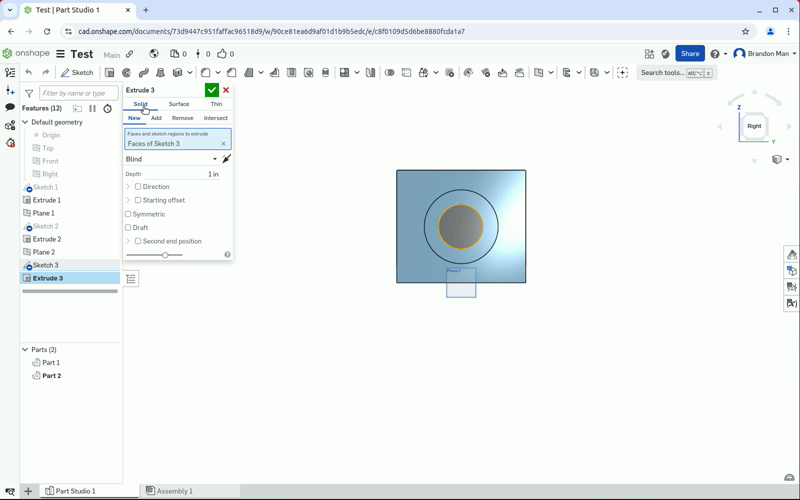
click(143, 106)
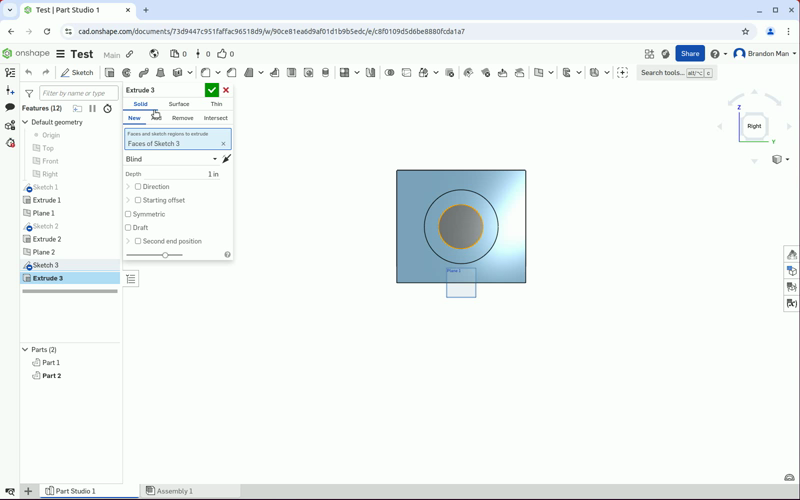
mouse_move(186, 120)
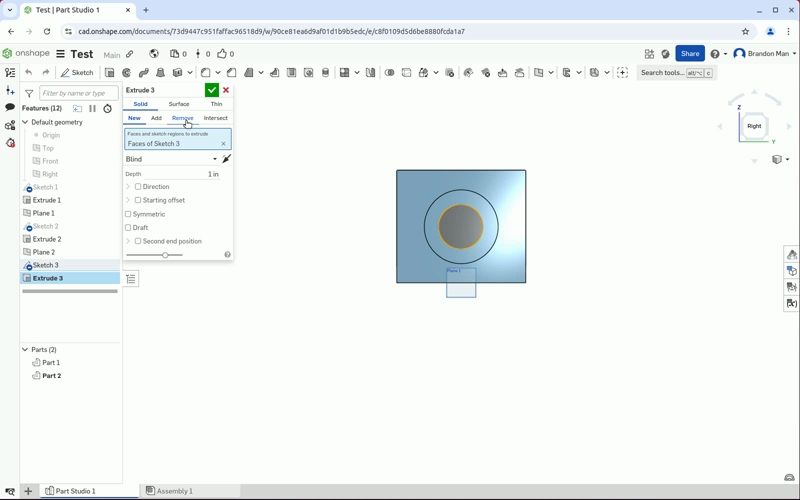
click(186, 120)
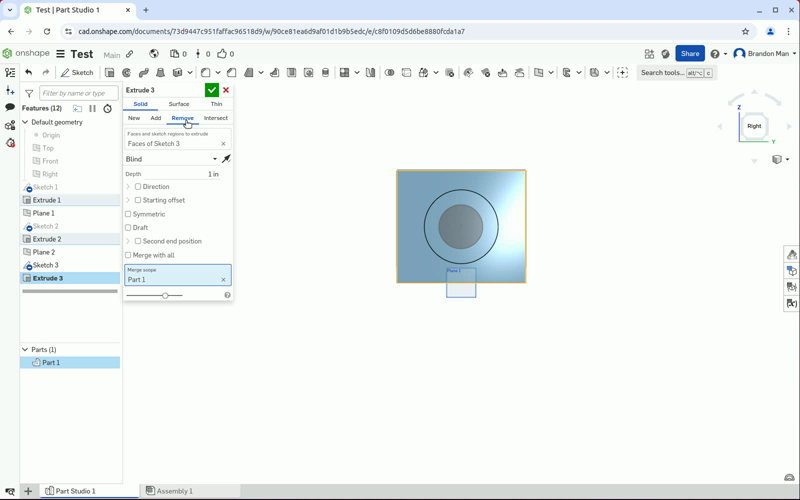
key(tab, 4)
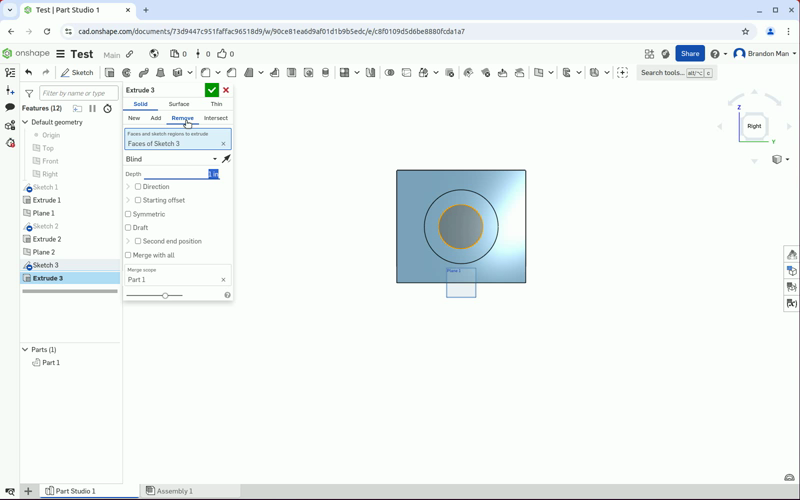
text(3.37)
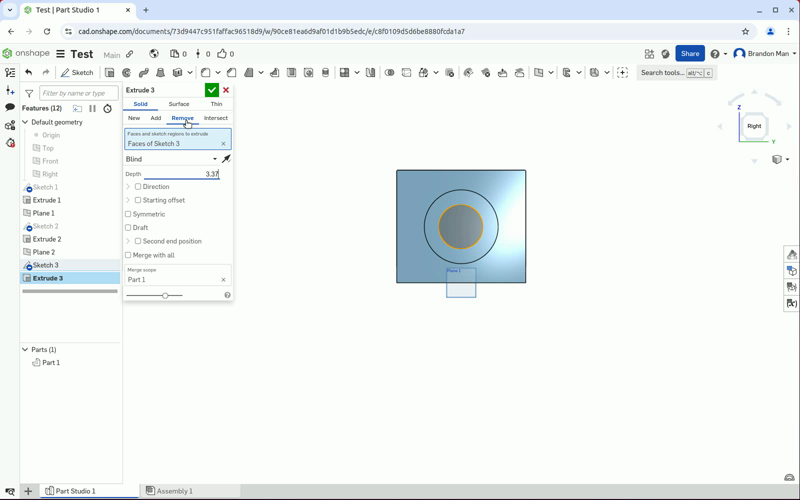
key(tab, 6)
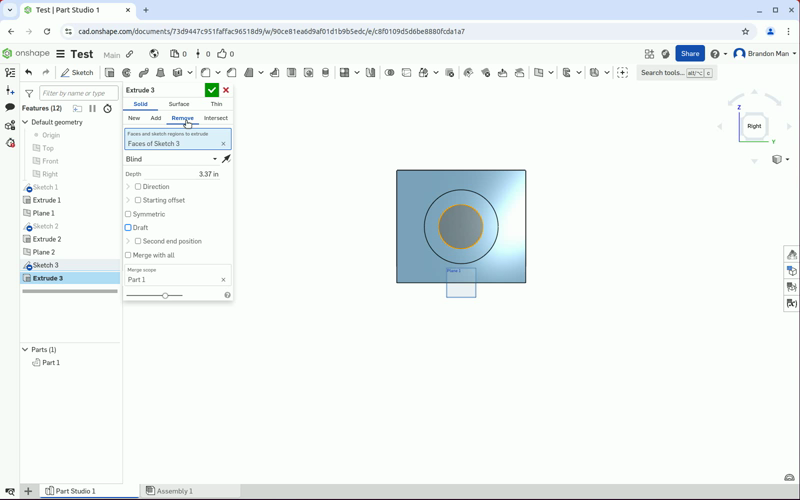
key(space)
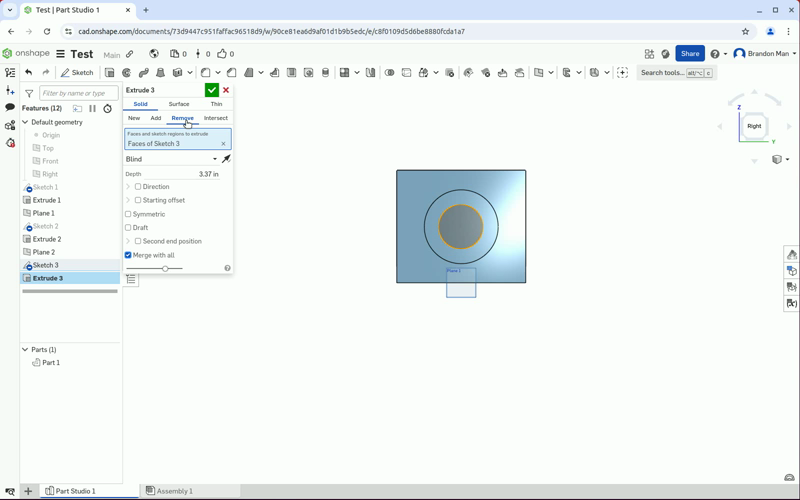
key(enter)
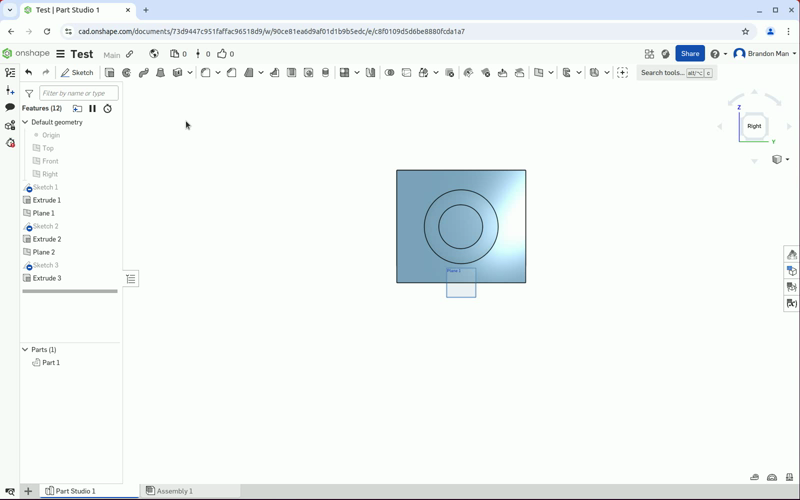
key(shift+h)
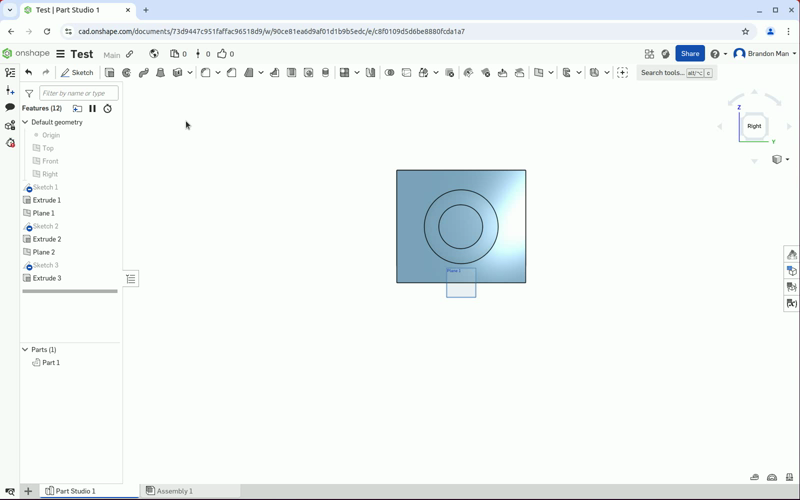
key(shift+h)
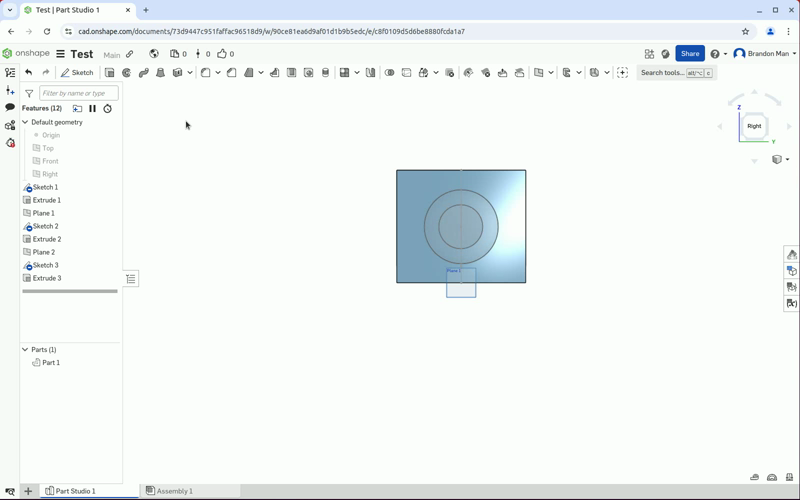
key(shift+7)
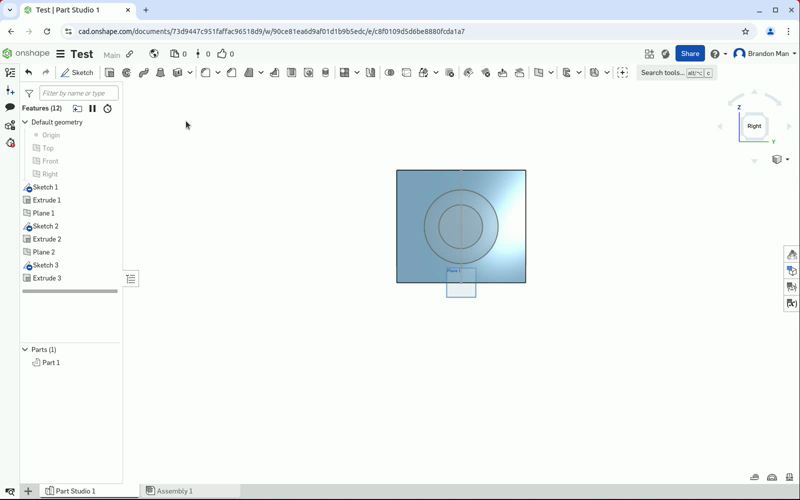
key(right, 2)
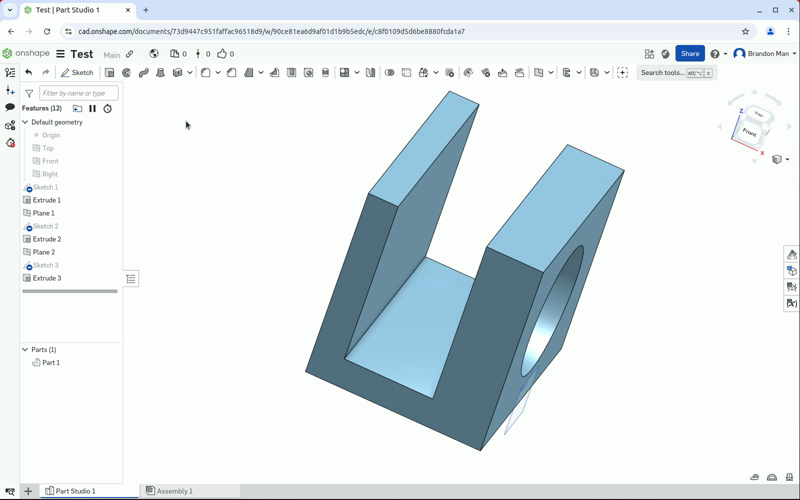
key(down, 2)
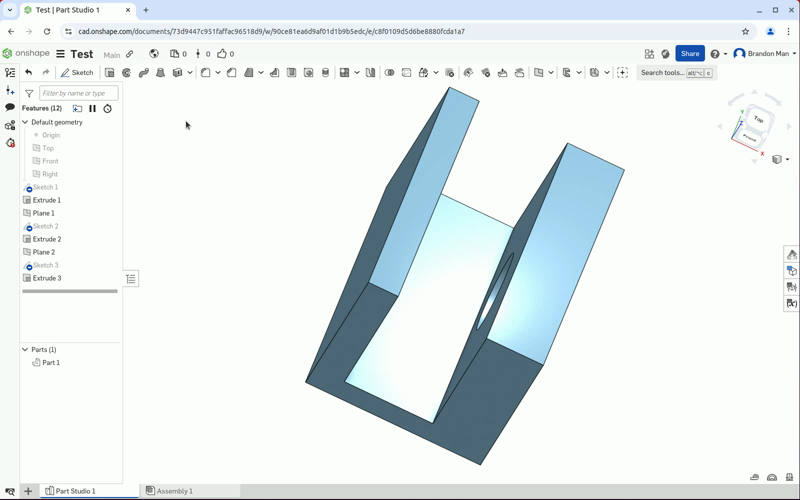
key(up, 2)
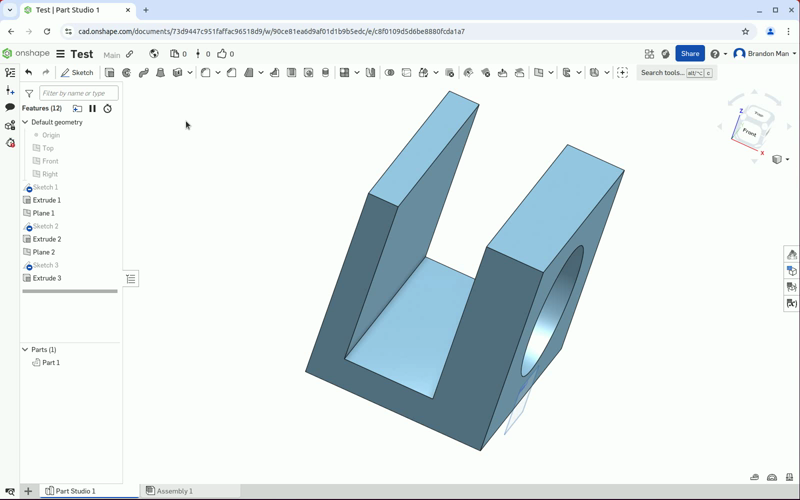
key(left, 2)
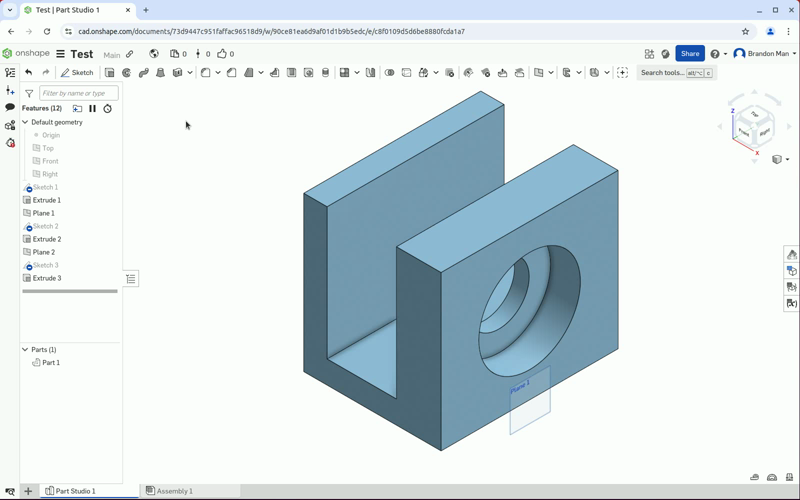
mouse_move(73, 189)
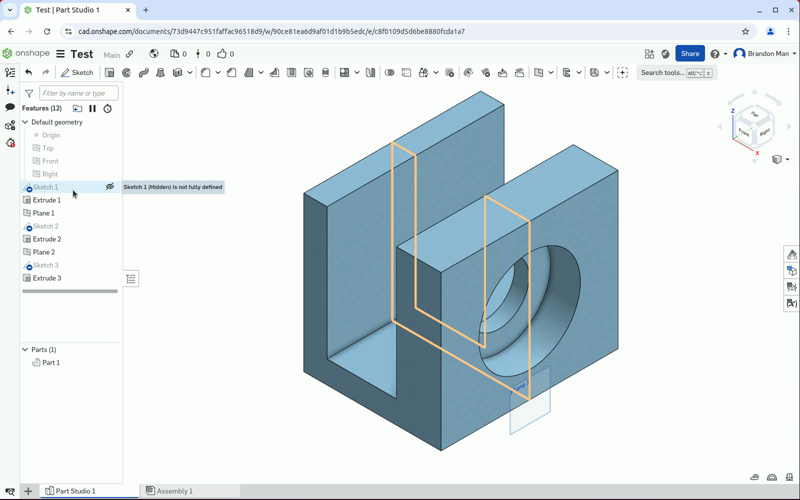
click(73, 189)